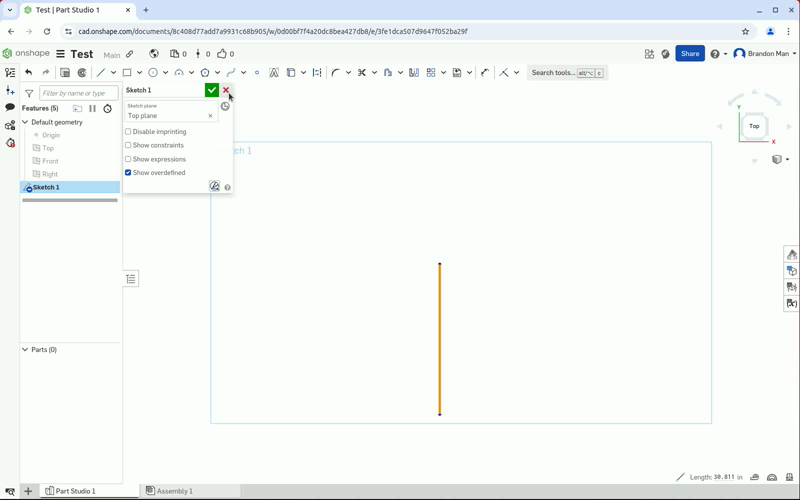
key(shift+h)
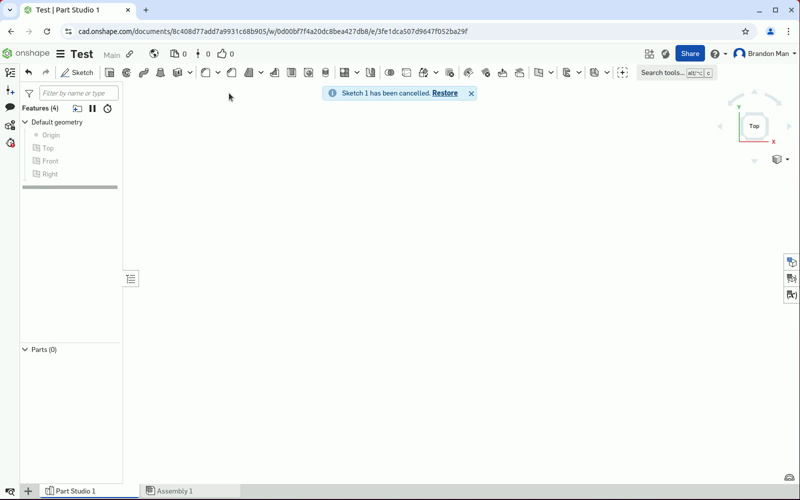
mouse_move(73, 352)
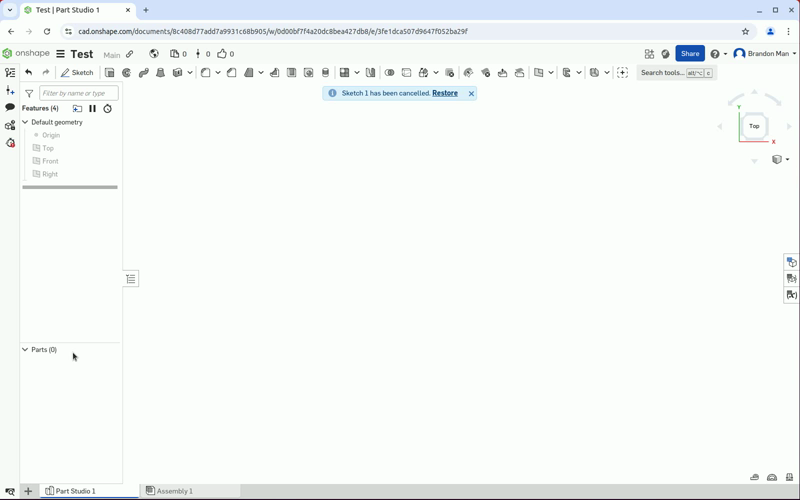
key(y)
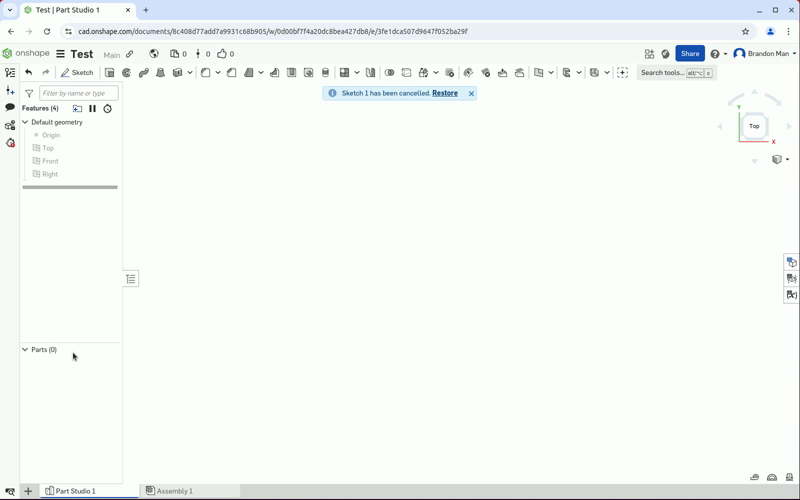
key(shift+p)
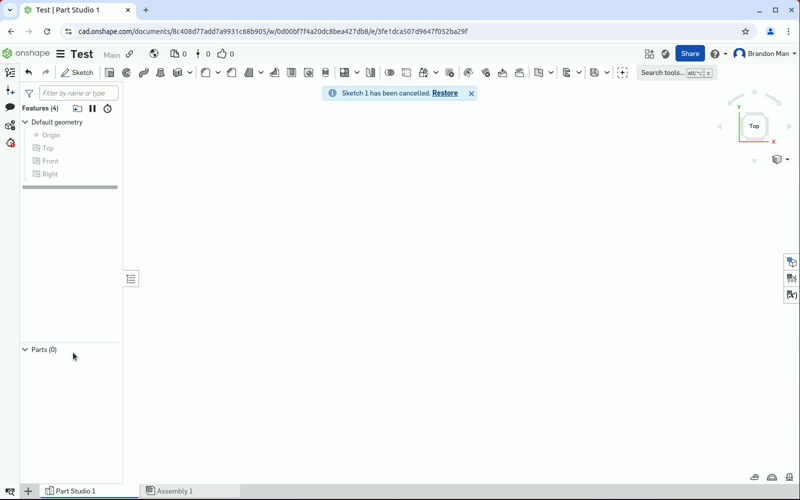
key(space)
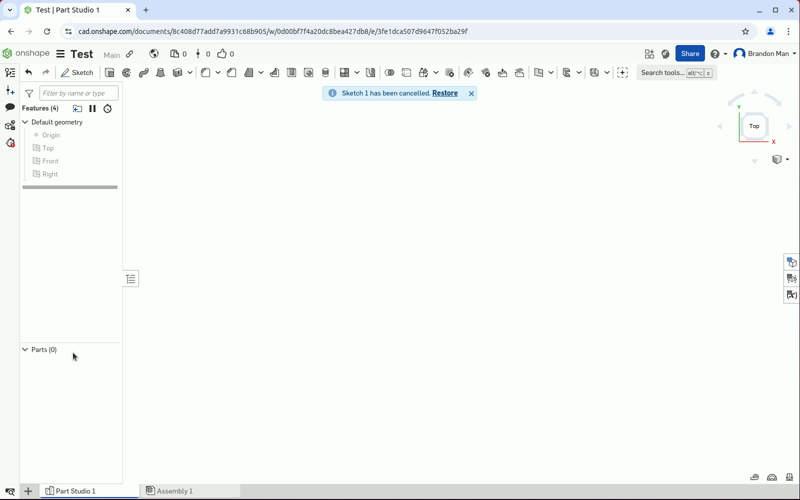
key_down(shift)
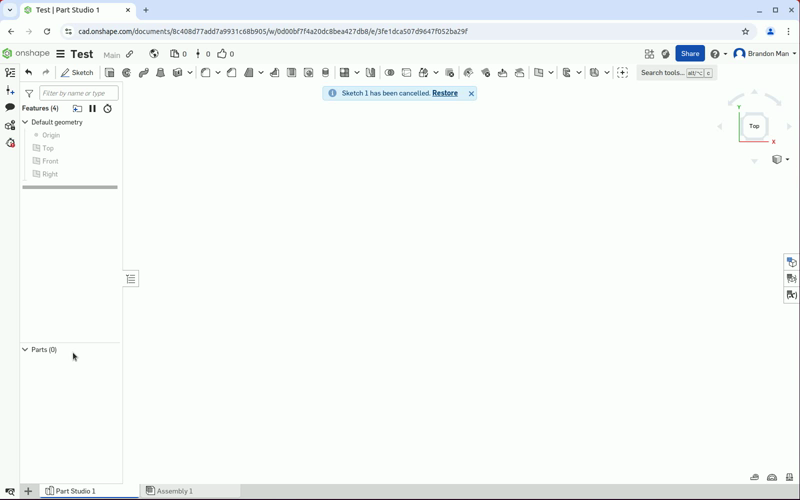
key(up)
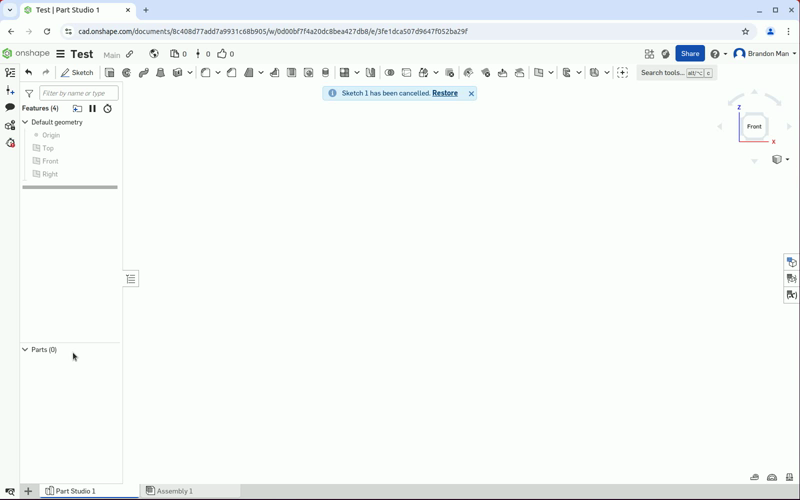
key_up(shift)
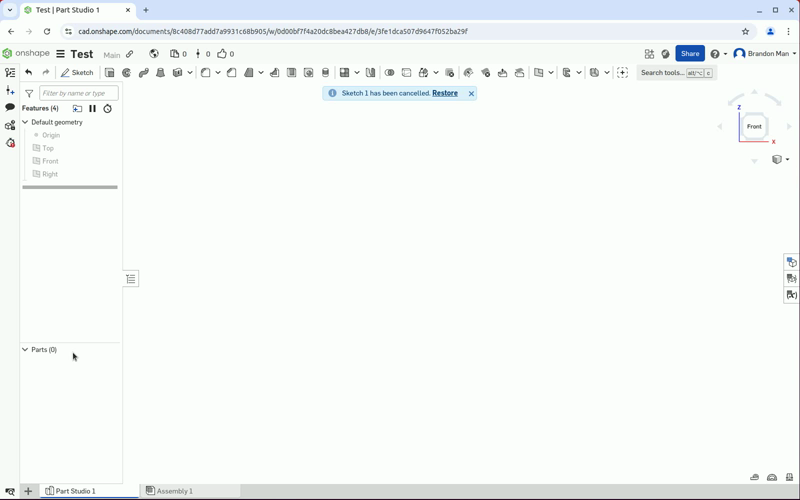
mouse_move(73, 352)
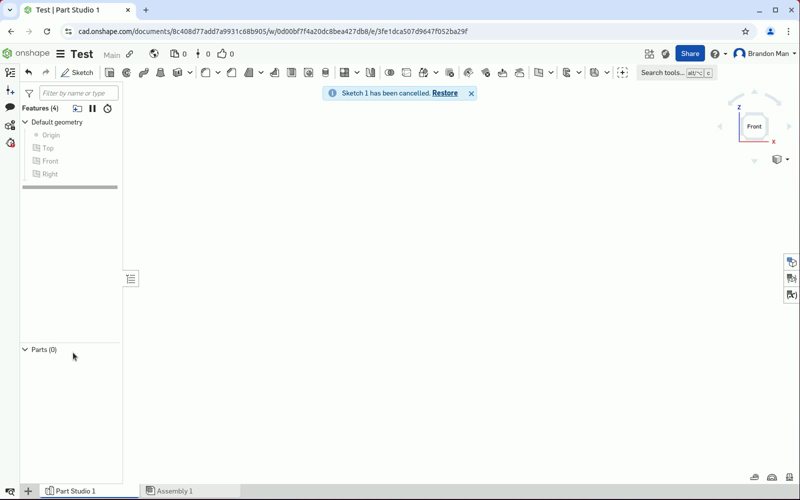
key(shift+y)
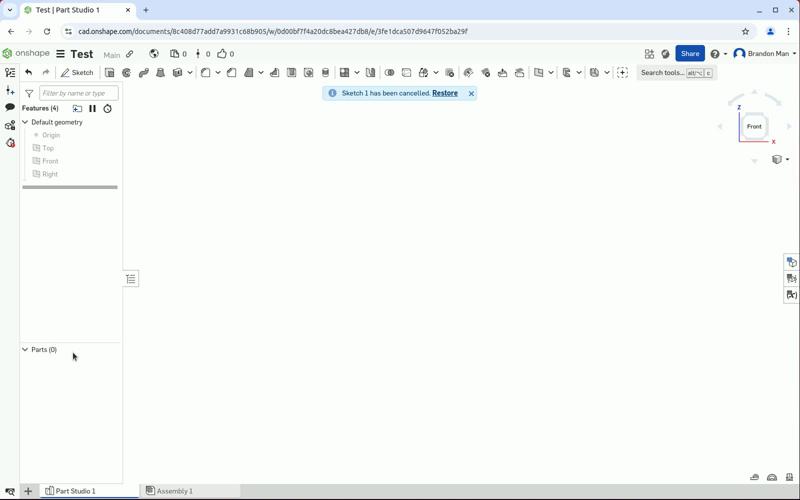
key(shift+s)
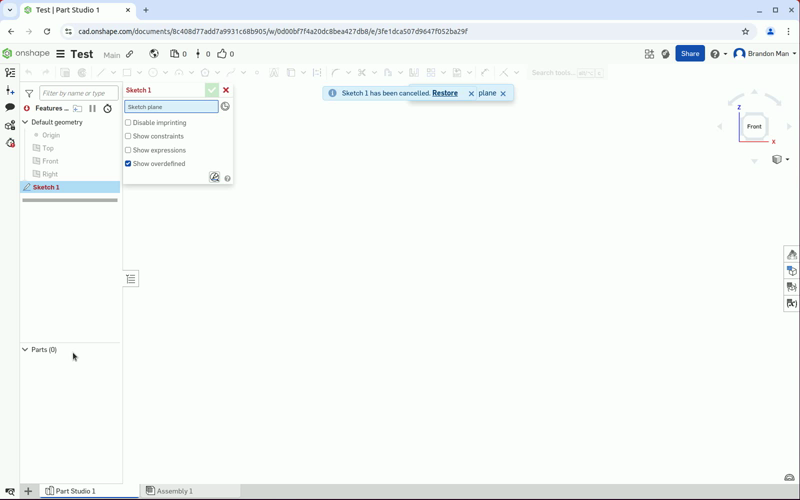
mouse_move(73, 163)
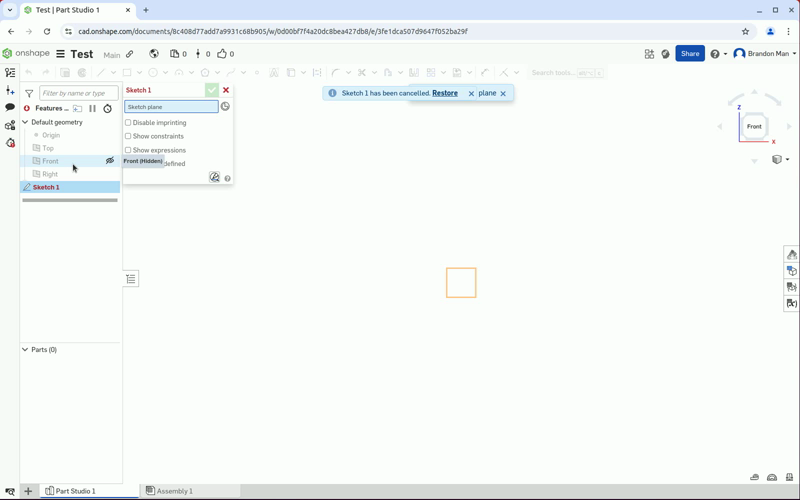
click(73, 163)
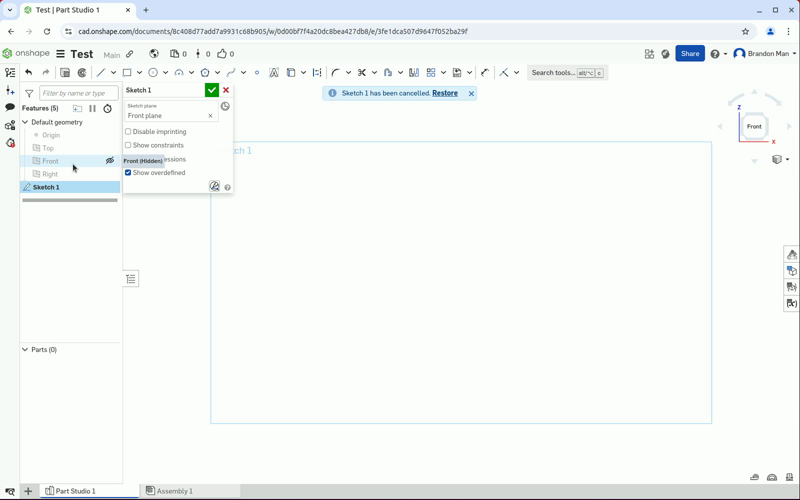
mouse_move(73, 352)
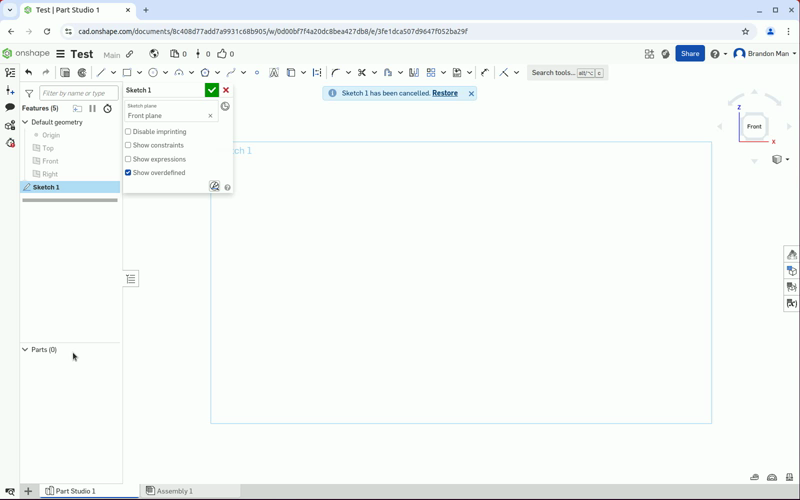
key(y)
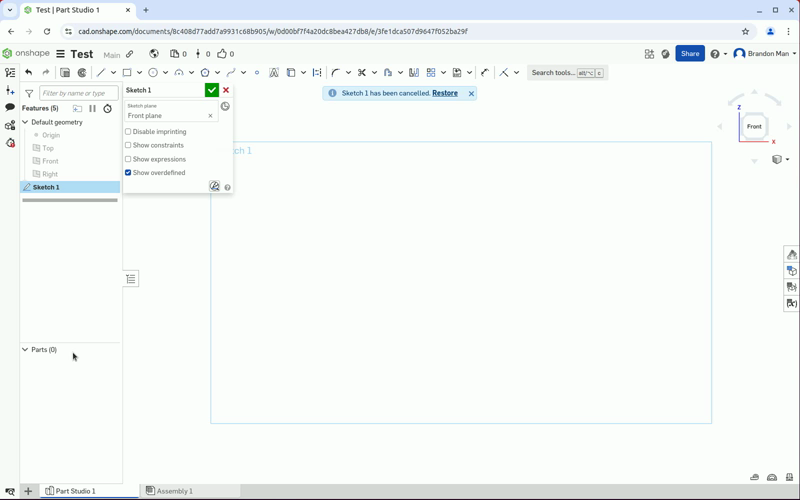
key(c)
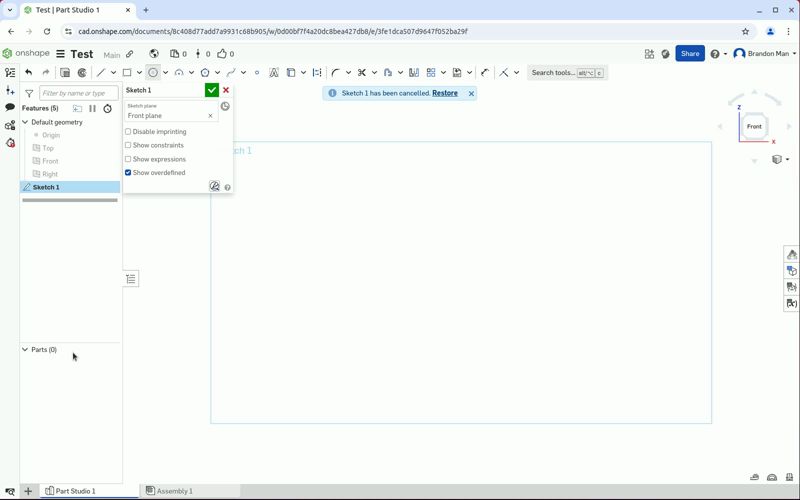
key_down(shift)
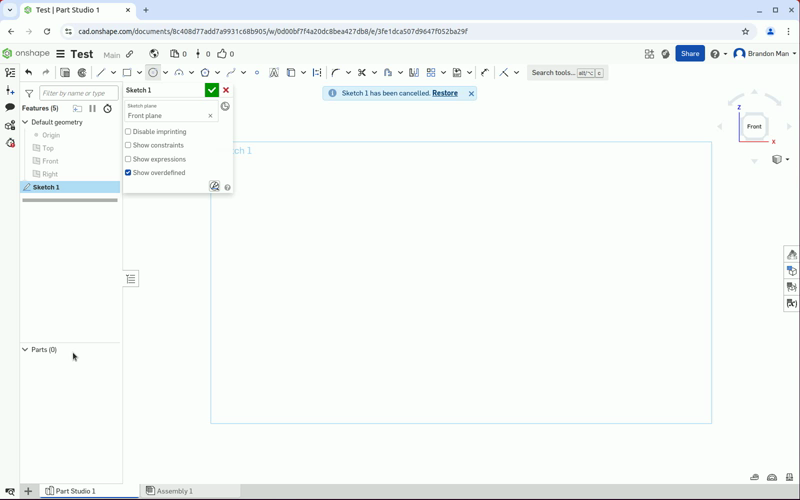
mouse_move(460, 282)
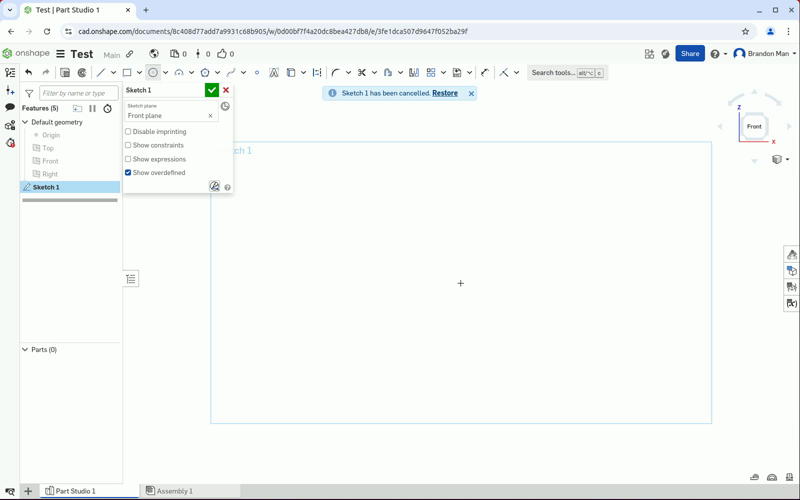
click(460, 282)
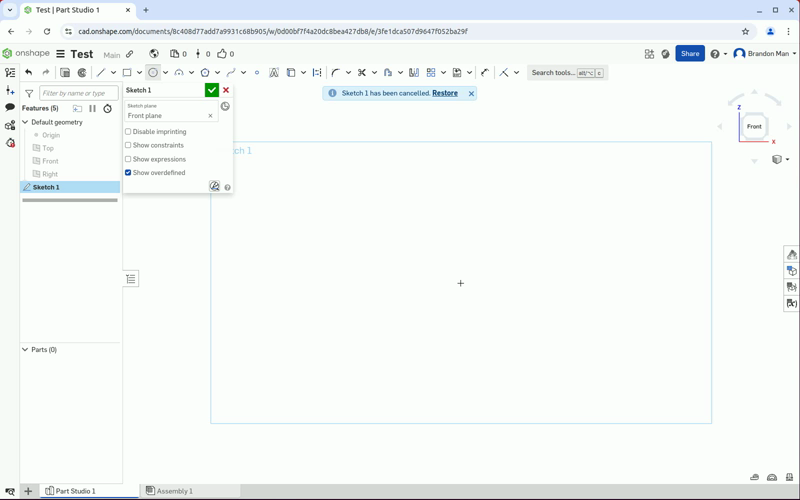
key_up(shift)
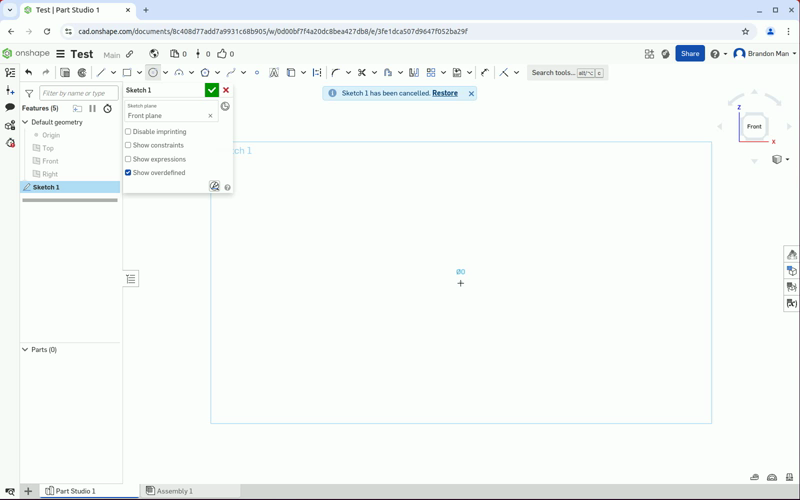
mouse_move(527, 282)
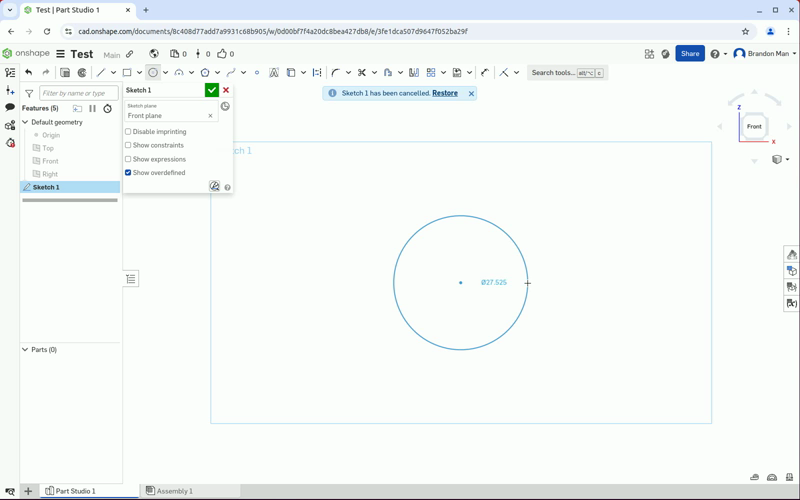
click(527, 282)
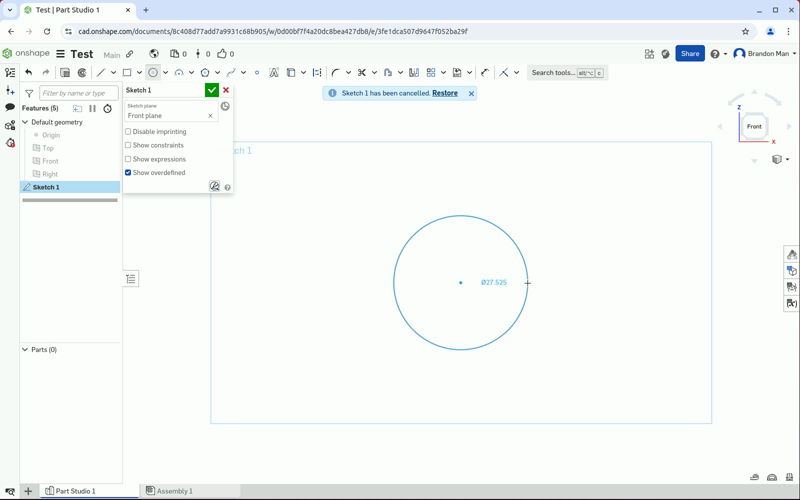
key(esc)
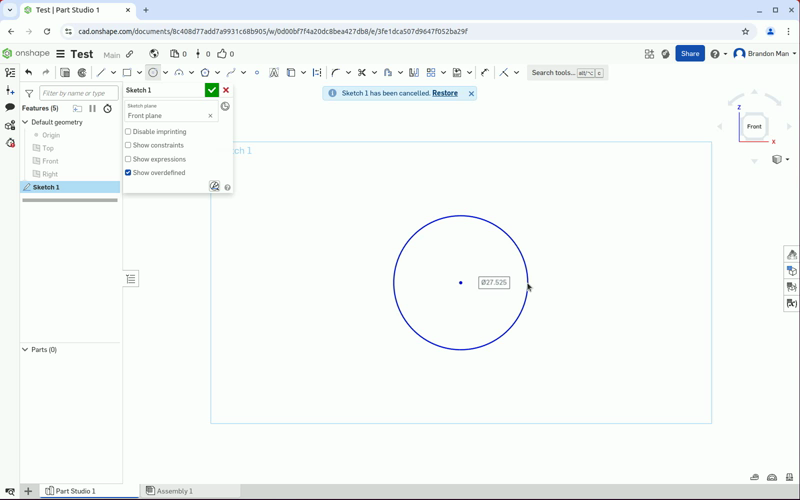
key(c)
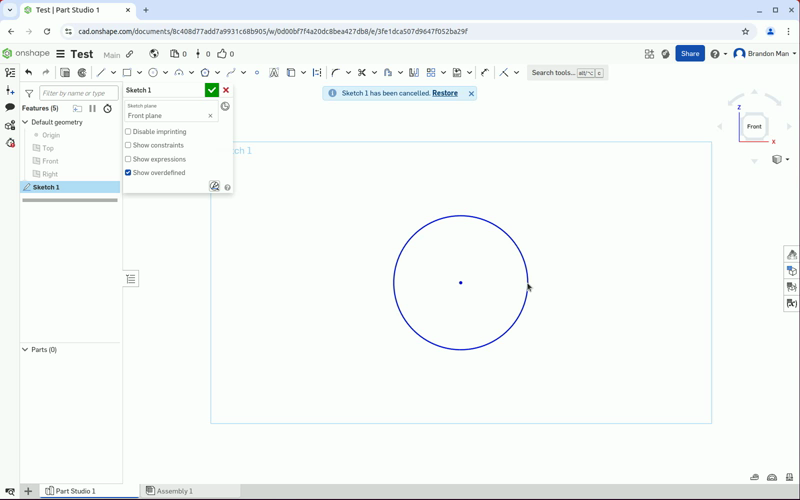
key_down(shift)
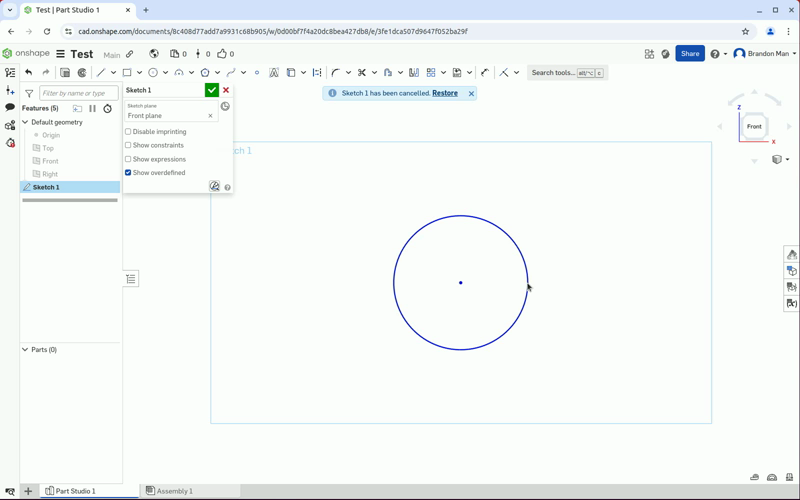
mouse_move(460, 282)
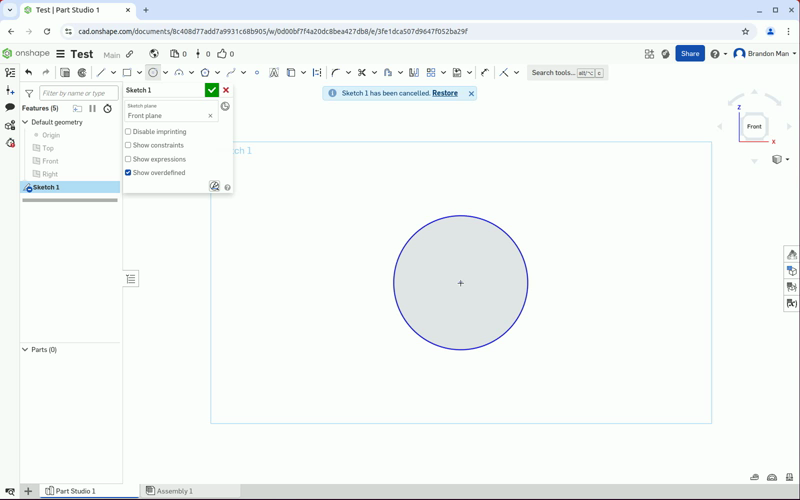
click(460, 282)
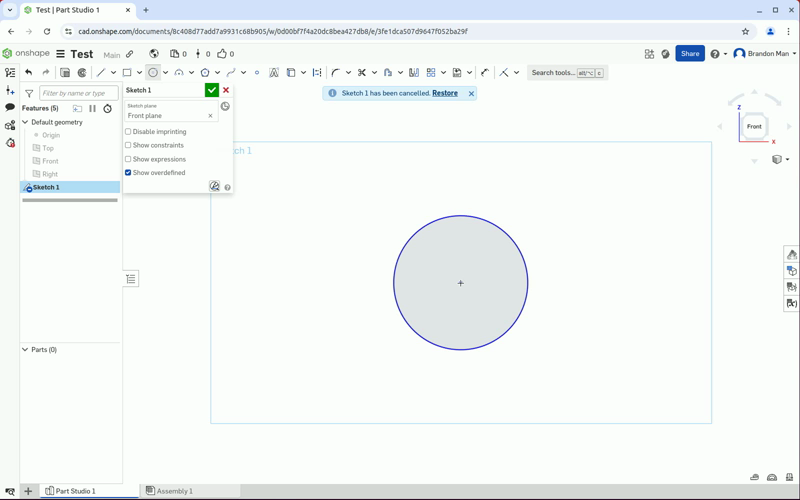
key_up(shift)
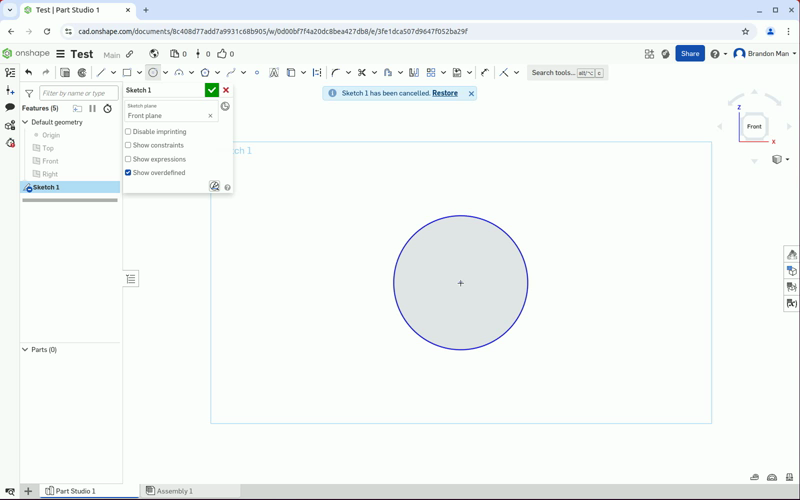
mouse_move(489, 282)
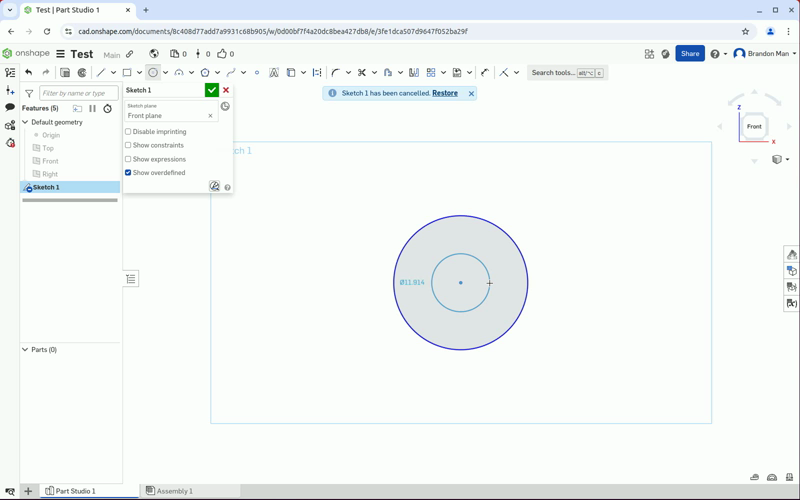
click(489, 282)
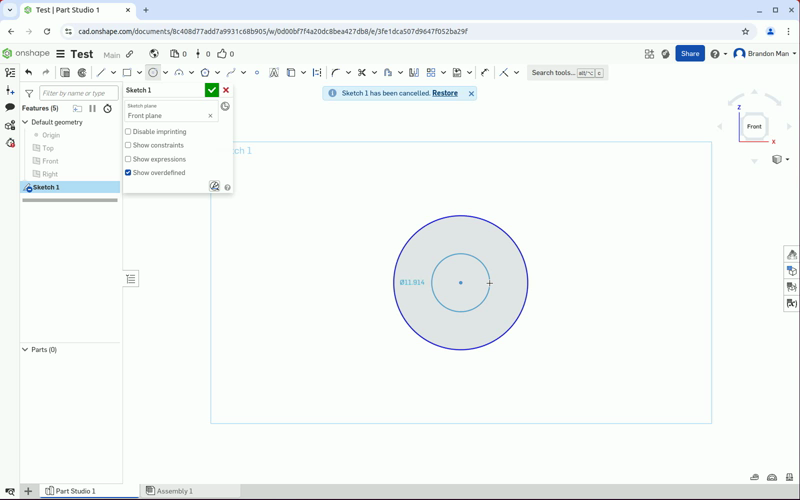
key(esc)
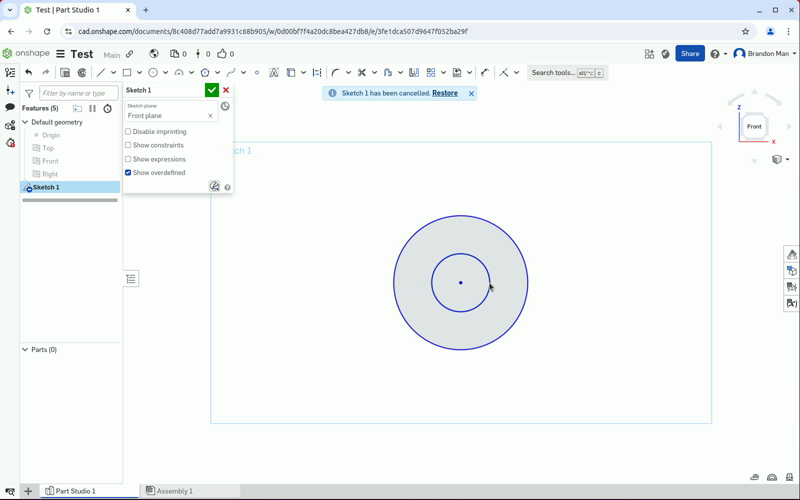
mouse_move(515, 275)
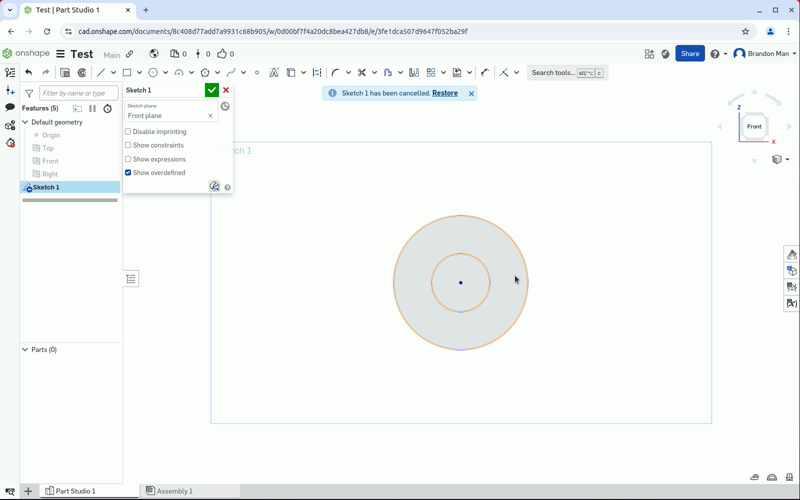
click(515, 275)
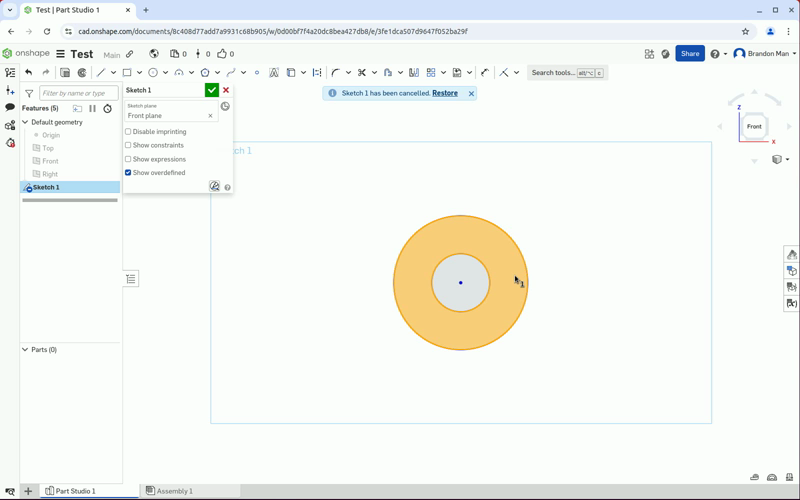
mouse_move(73, 352)
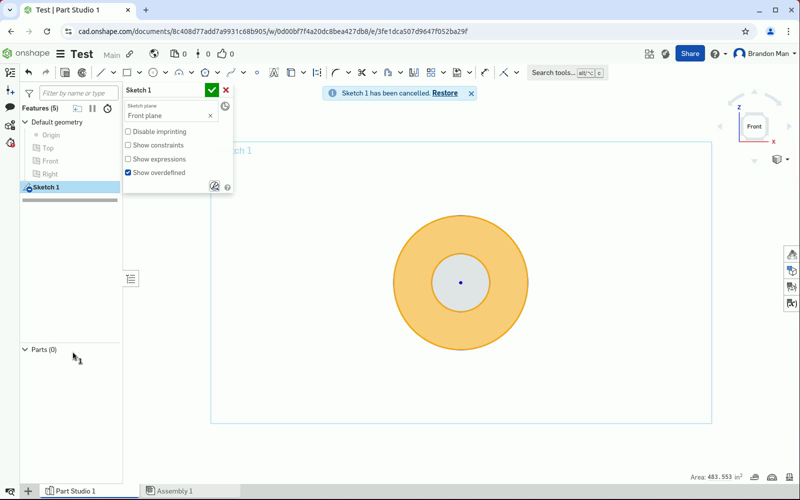
key(shift+y)
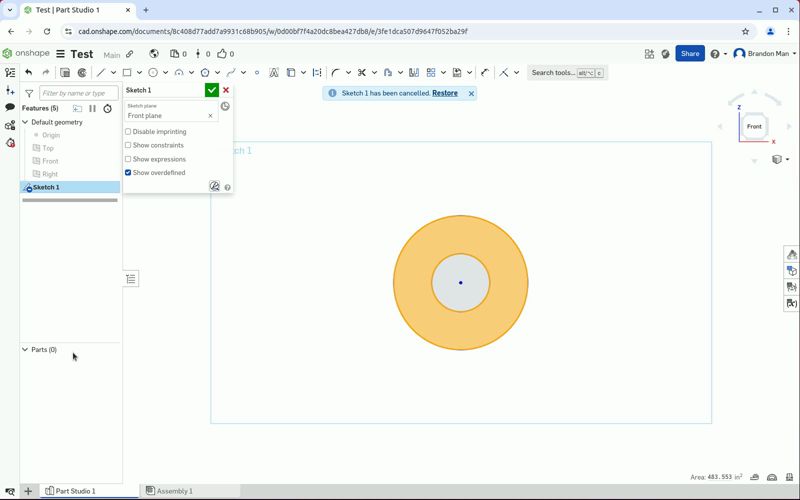
key(shift+e)
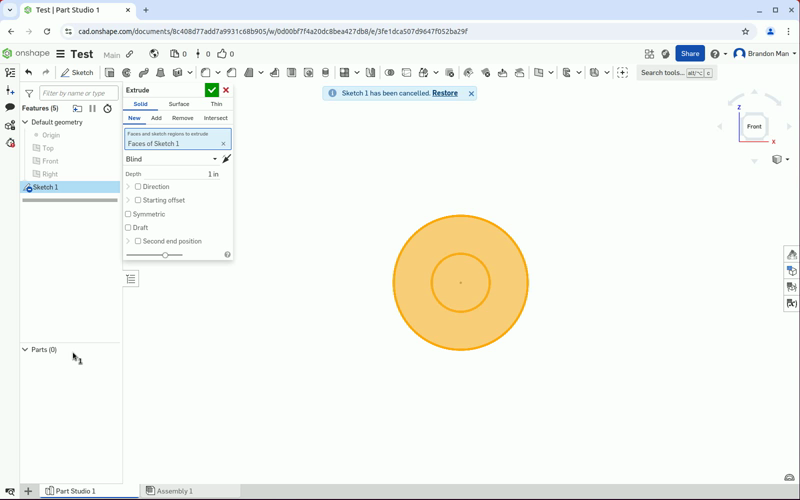
mouse_move(143, 106)
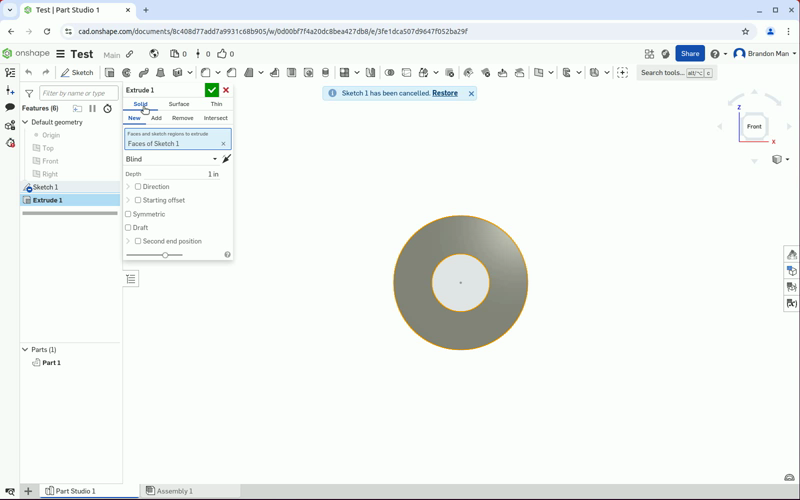
click(143, 106)
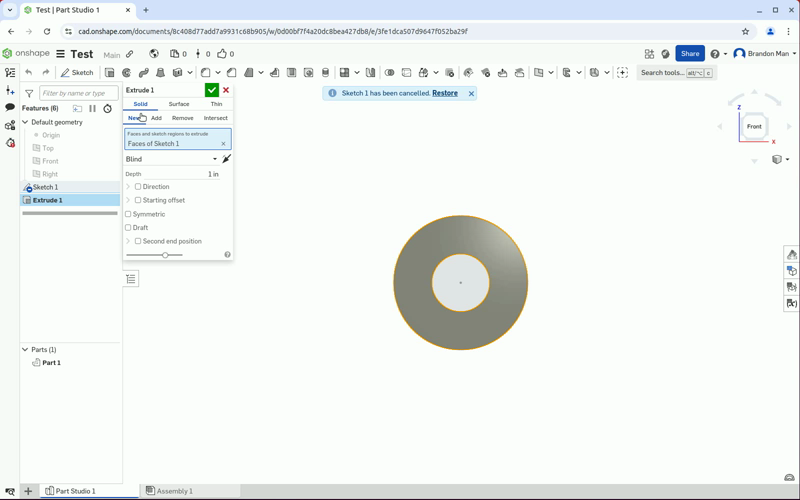
mouse_move(137, 120)
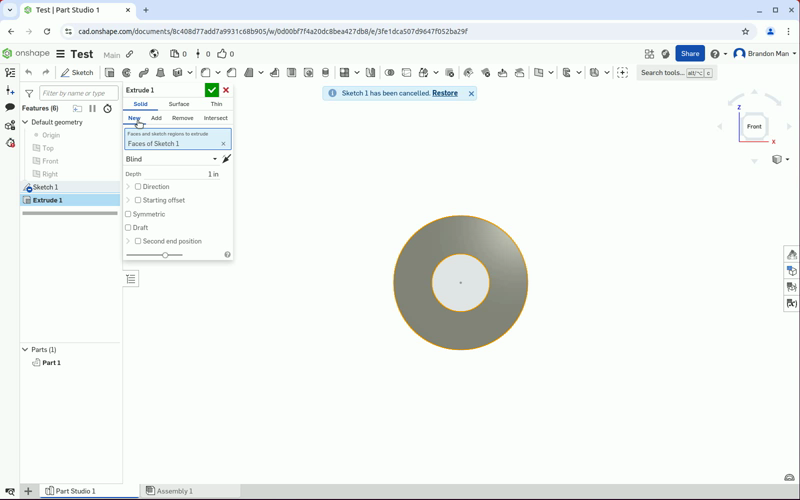
click(137, 120)
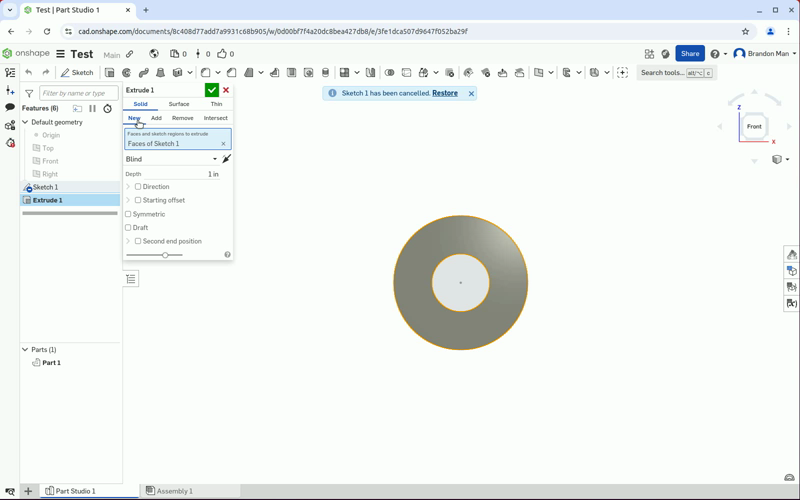
key(tab, 4)
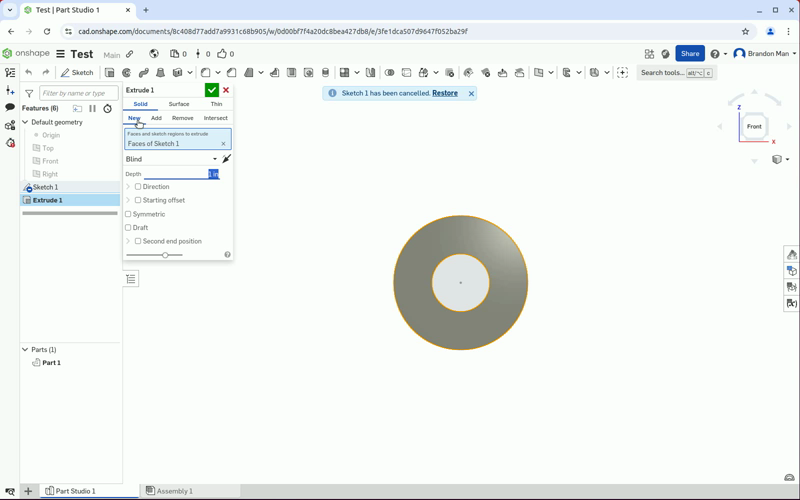
text(23.108)
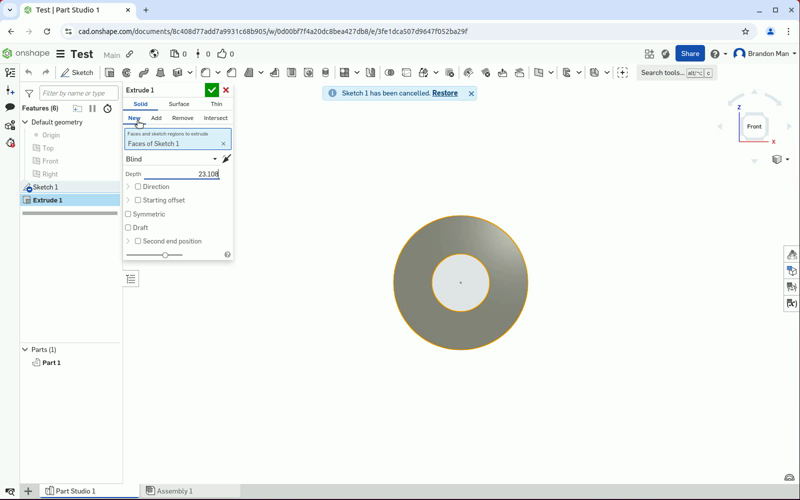
key(enter)
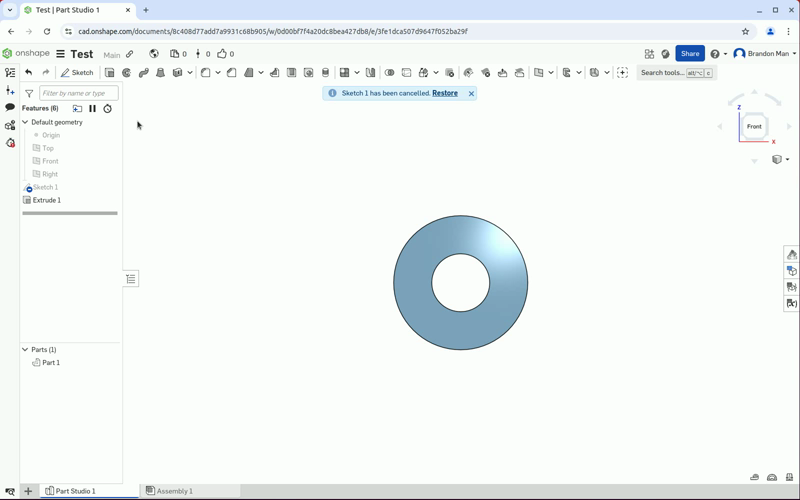
key(shift+h)
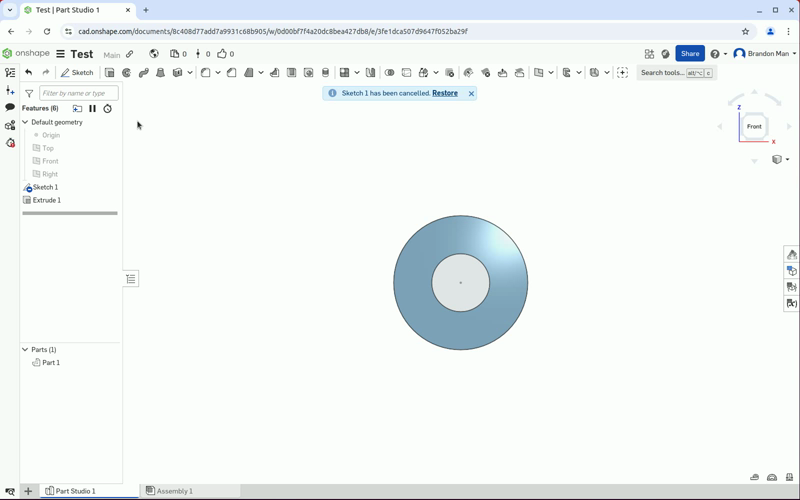
key(shift+h)
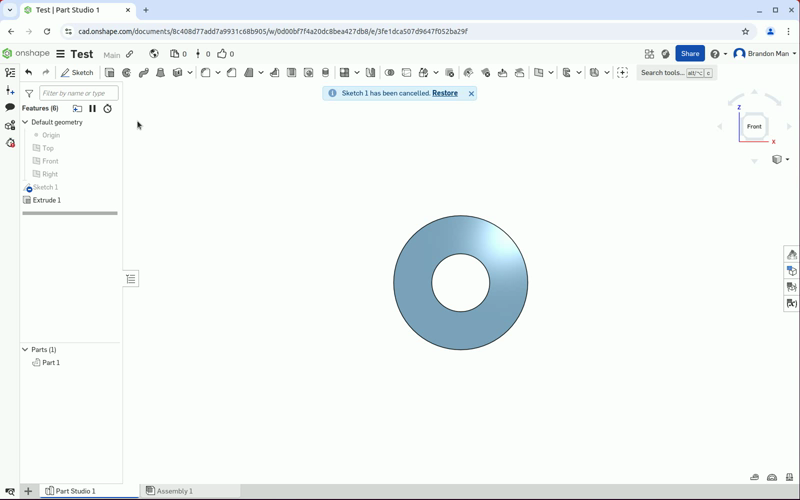
mouse_move(73, 189)
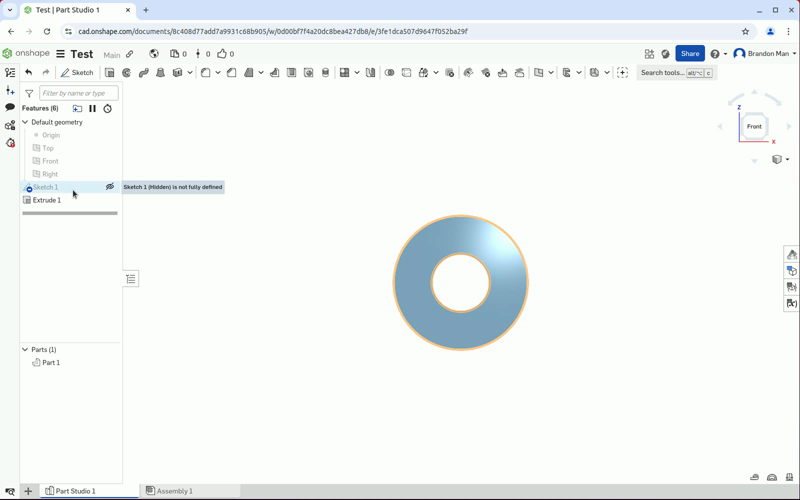
click(73, 189)
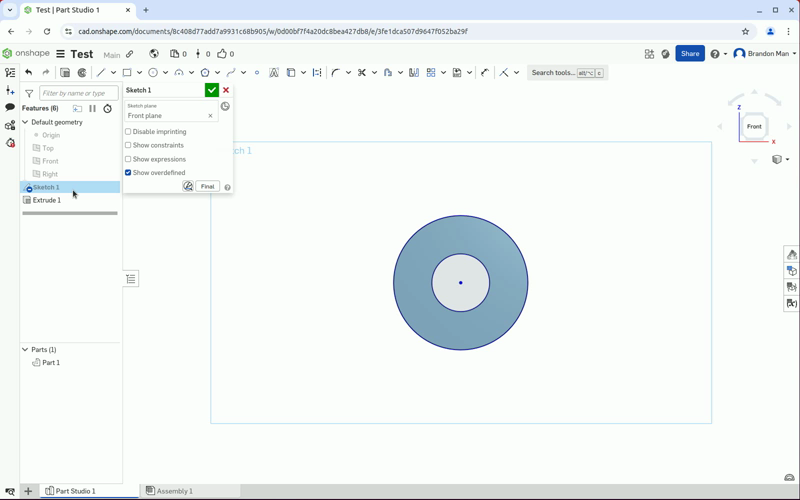
mouse_move(229, 92)
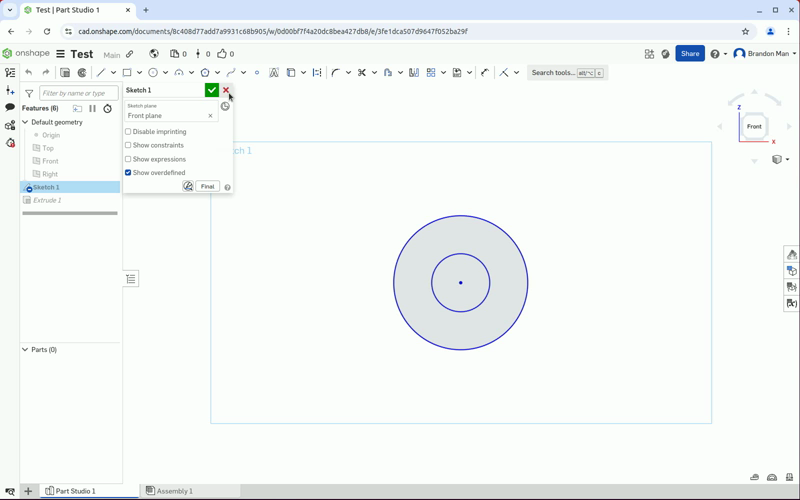
click(229, 92)
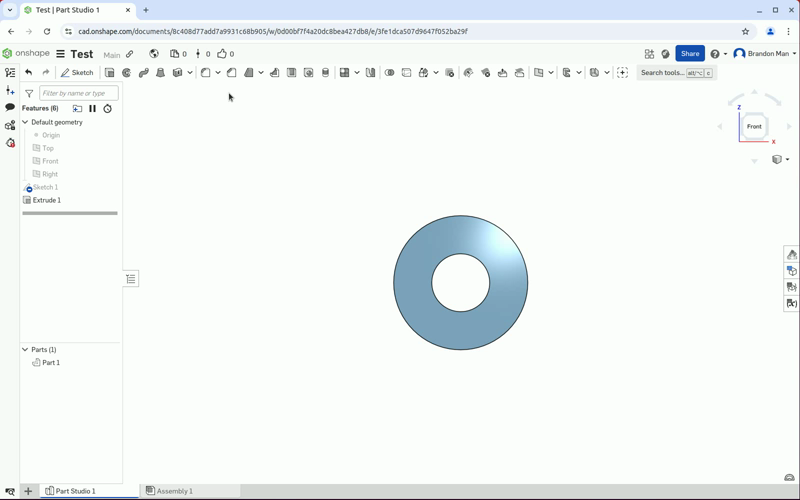
mouse_move(73, 352)
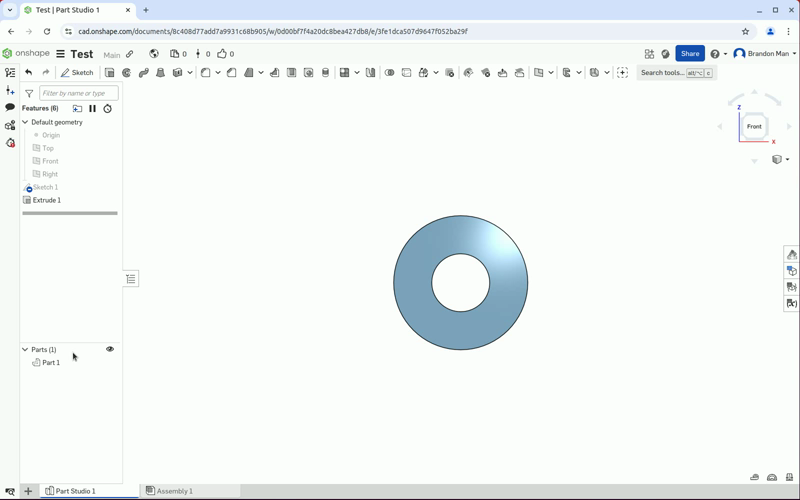
key(y)
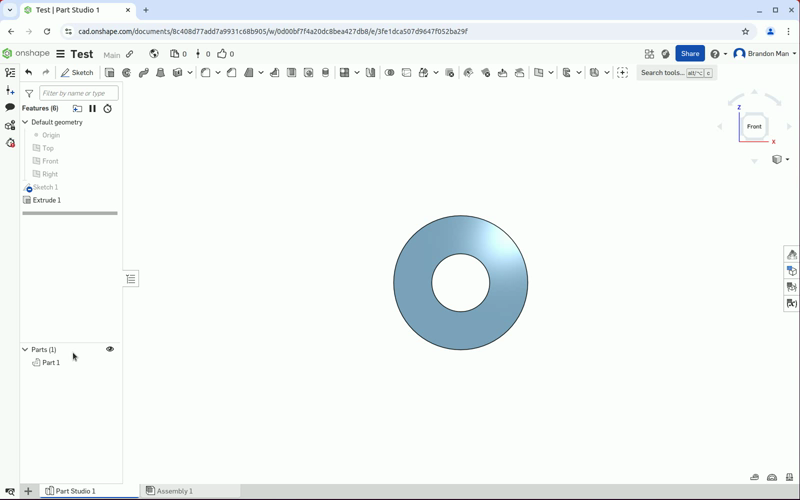
key(shift+p)
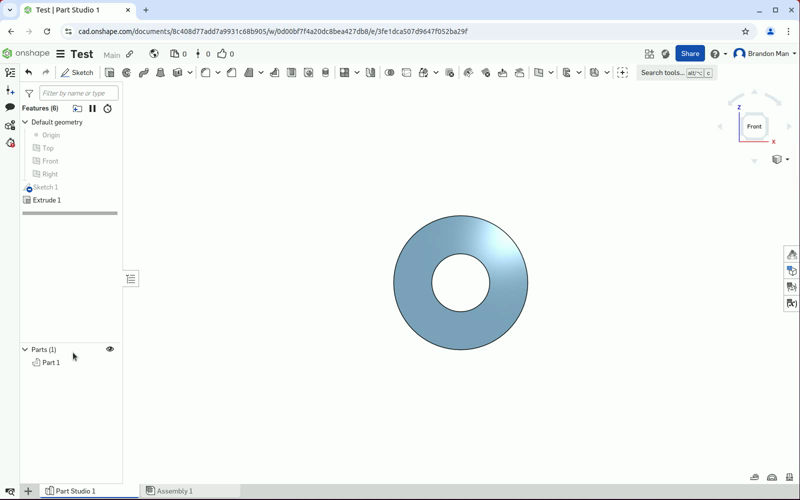
key(space)
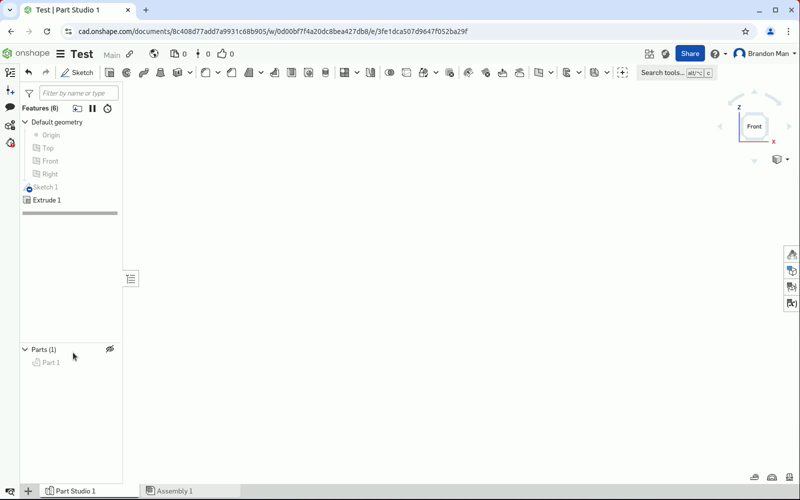
key_down(shift)
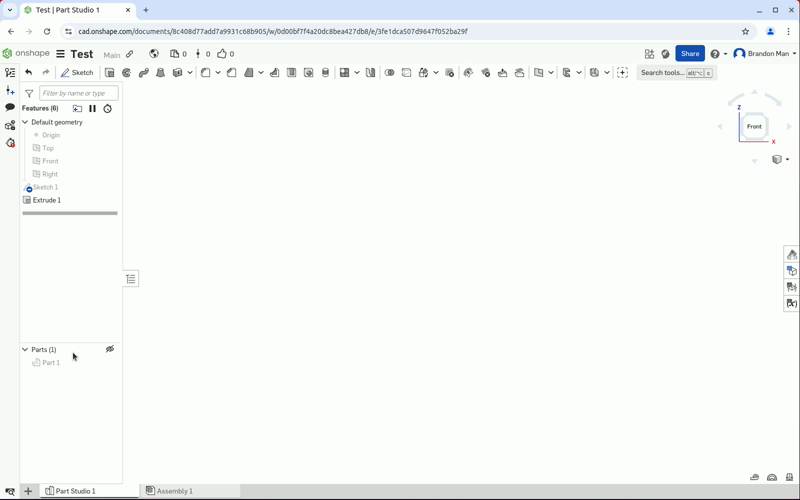
key(left)
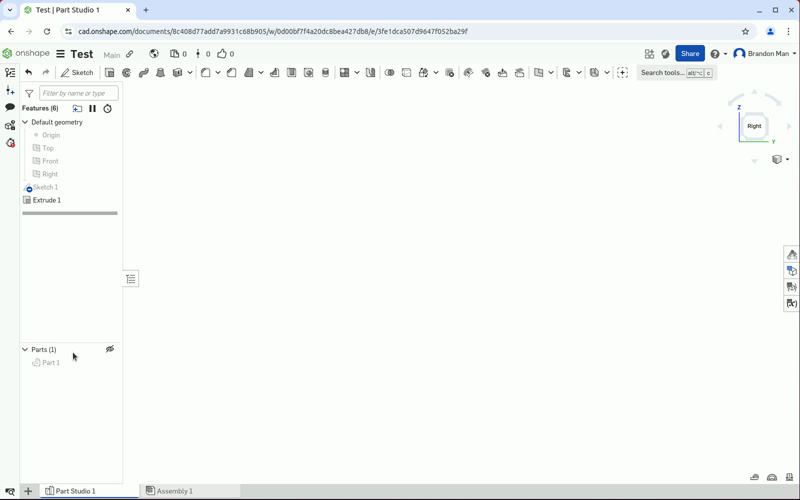
key_up(shift)
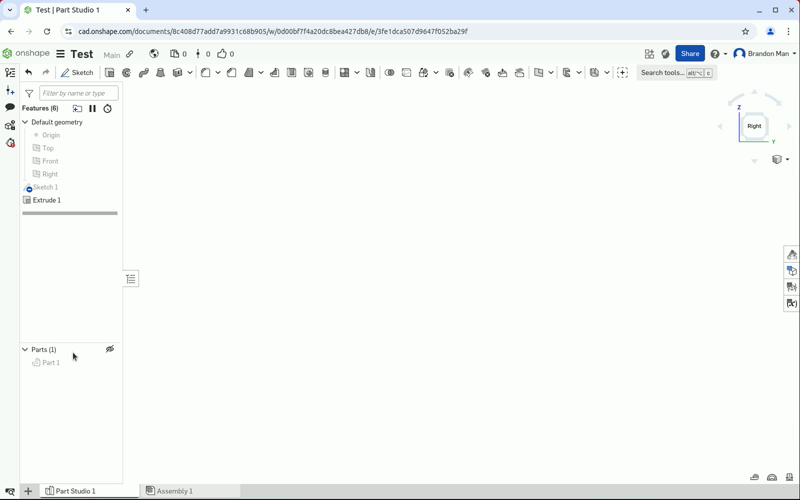
mouse_move(73, 352)
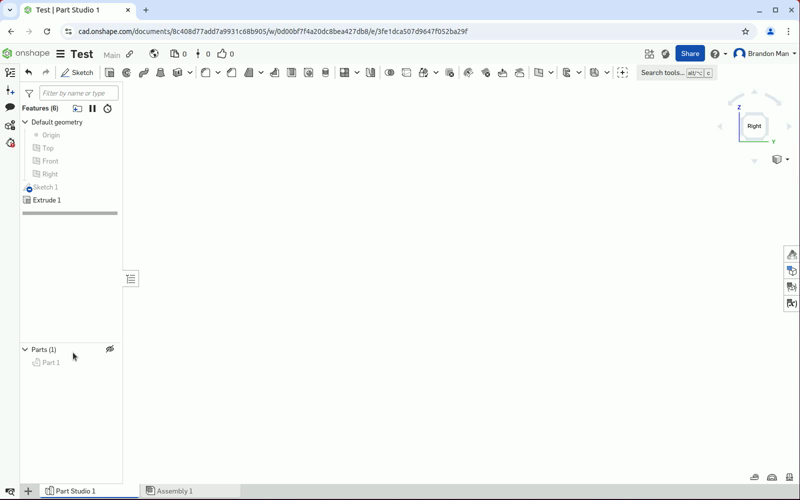
key(shift+y)
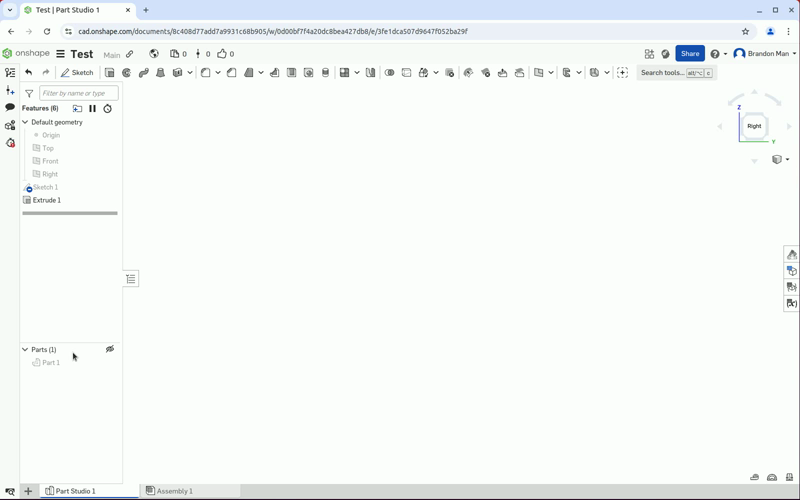
key(shift+s)
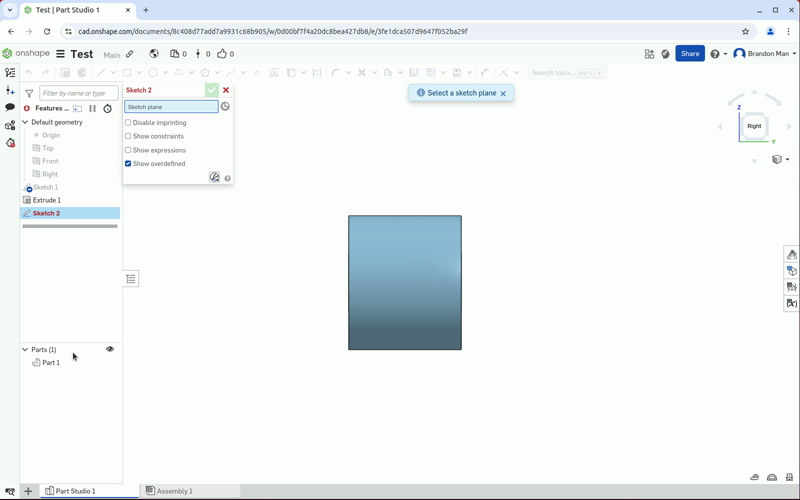
mouse_move(73, 176)
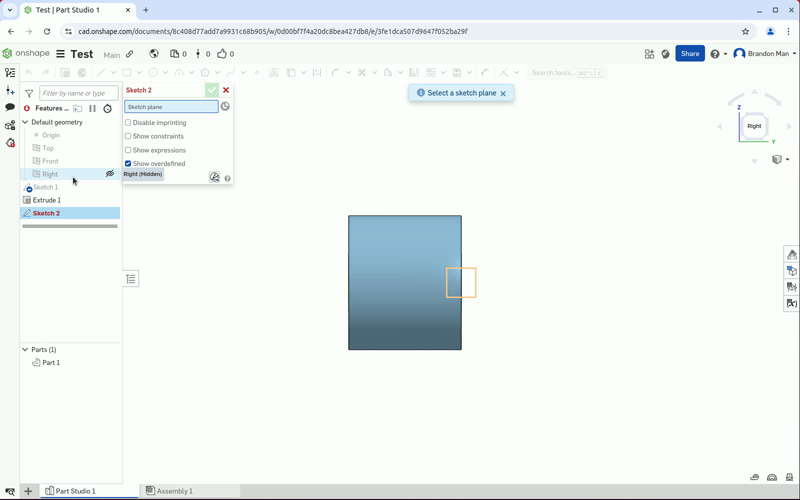
click(73, 176)
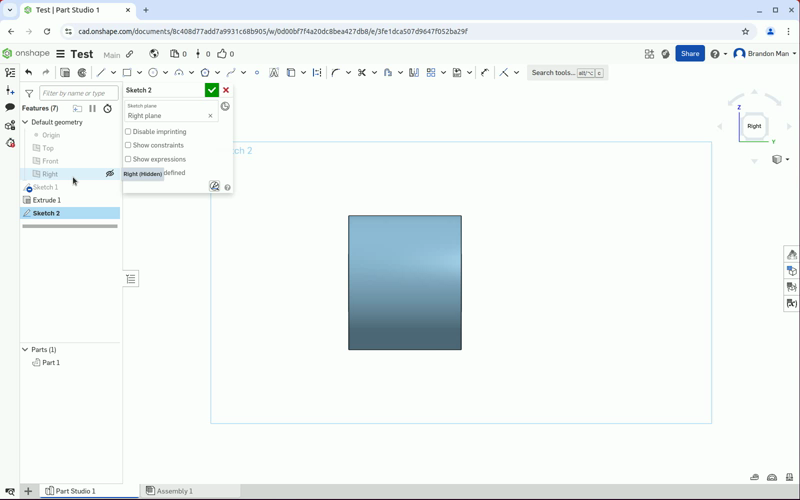
mouse_move(73, 352)
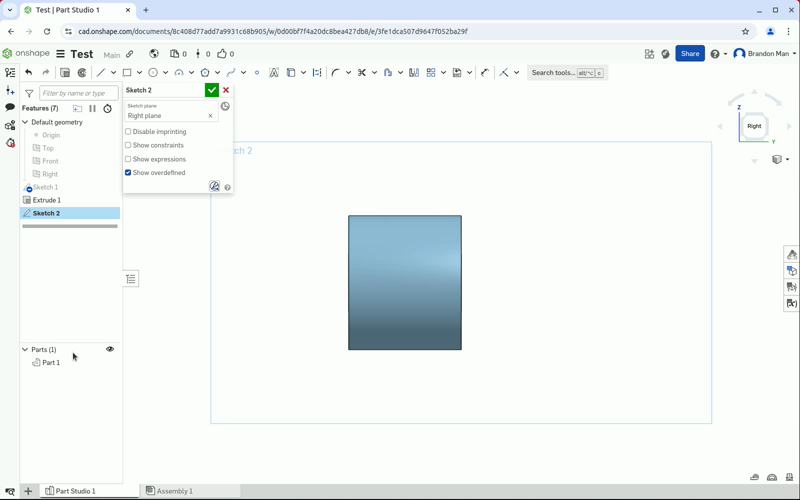
key(y)
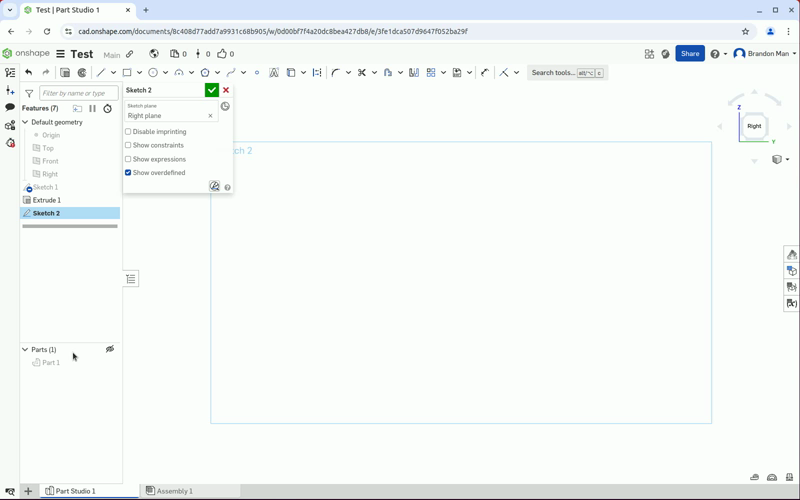
key(a)
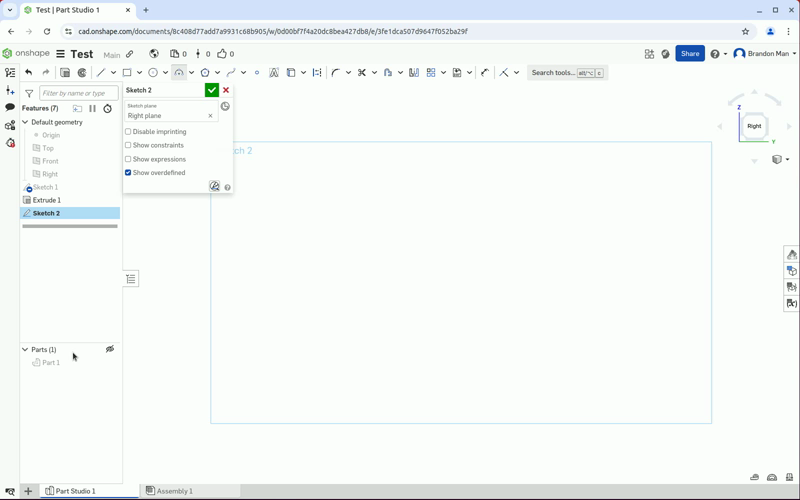
key_down(shift)
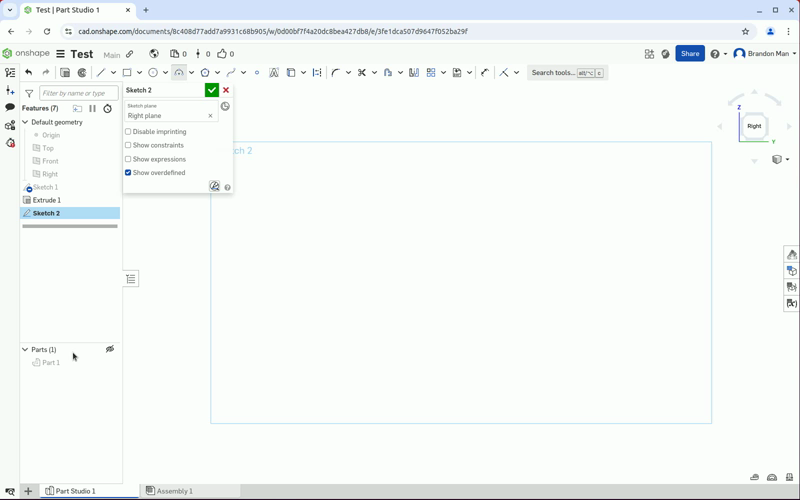
mouse_move(348, 250)
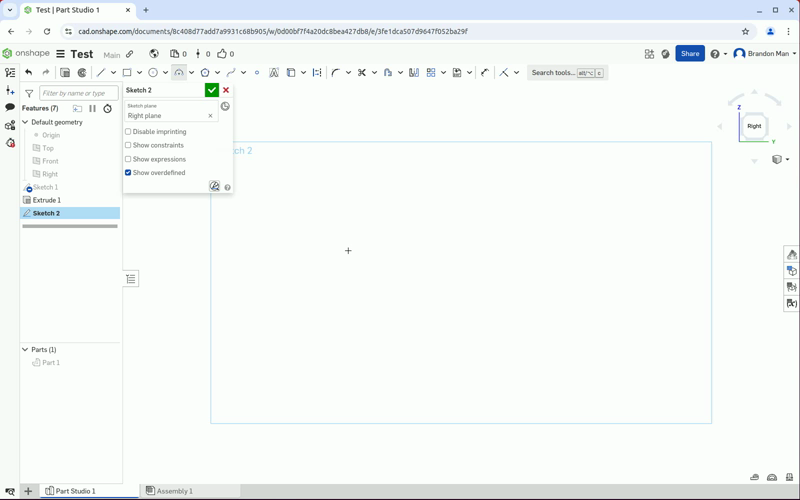
click(348, 250)
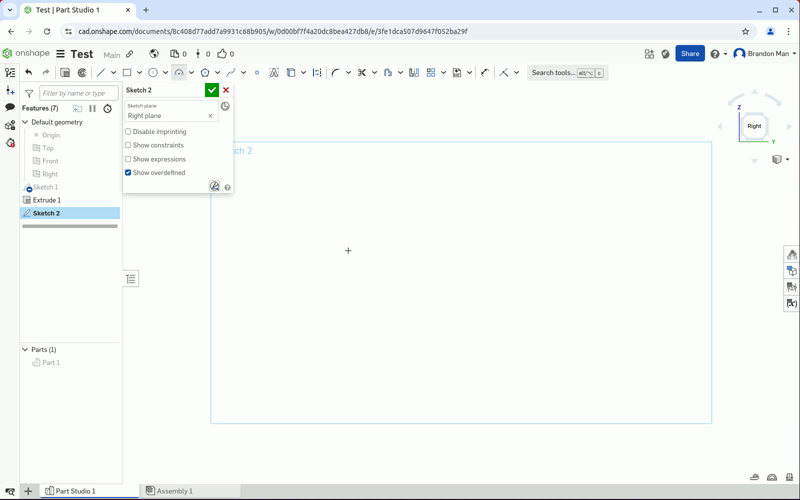
key_up(shift)
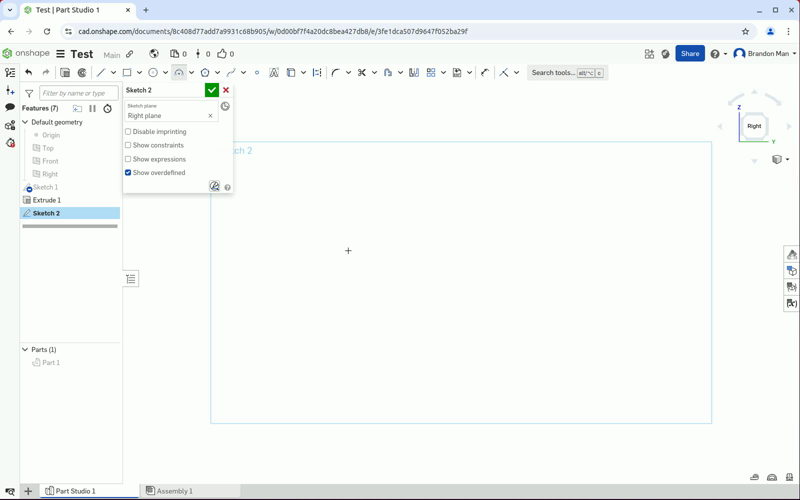
key_down(shift)
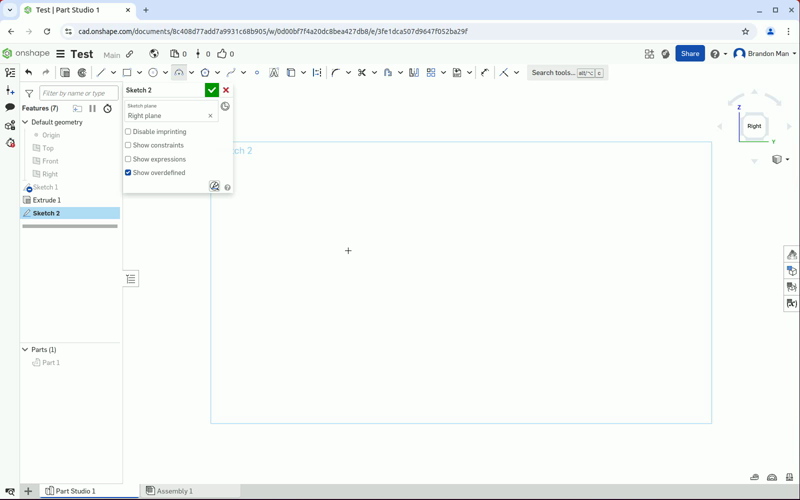
mouse_move(415, 216)
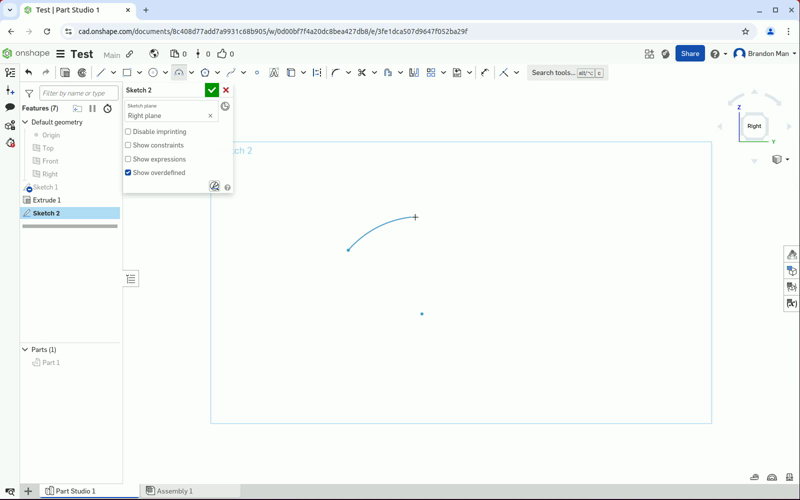
click(415, 216)
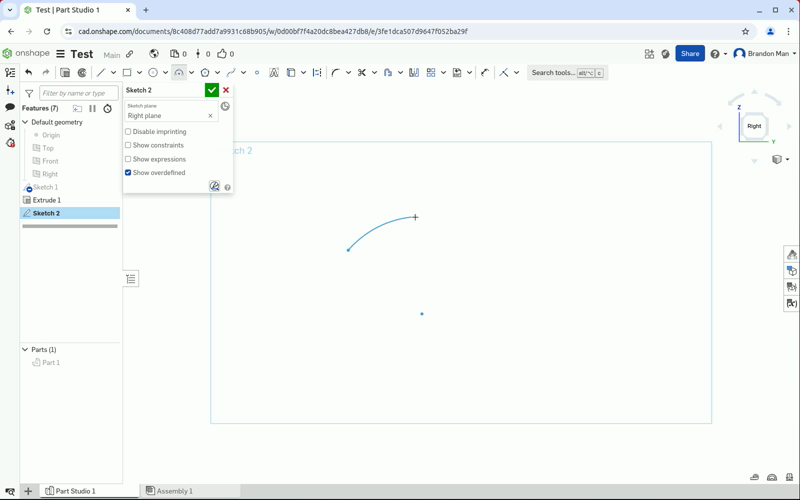
mouse_move(385, 241)
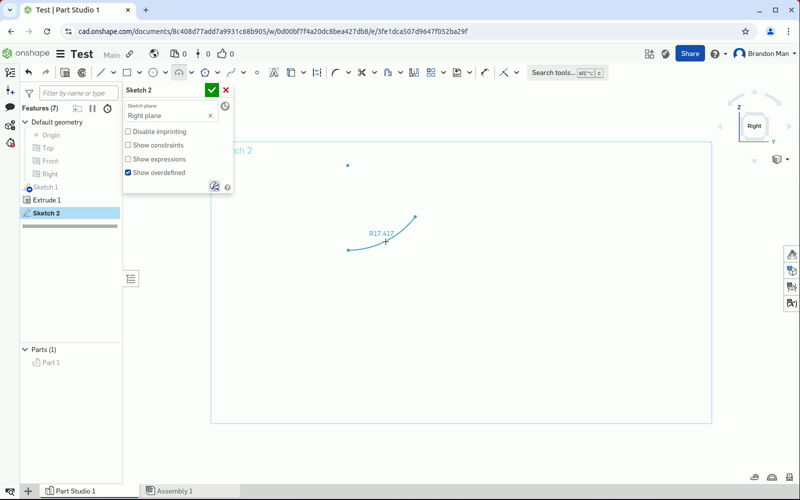
click(385, 241)
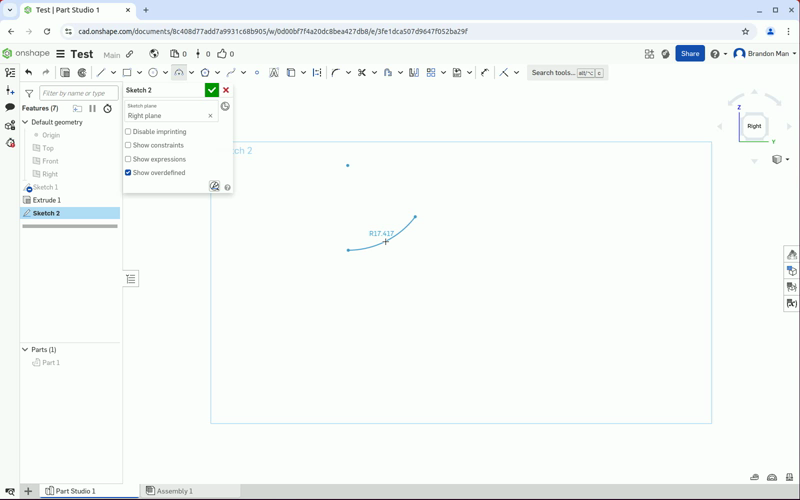
key_up(shift)
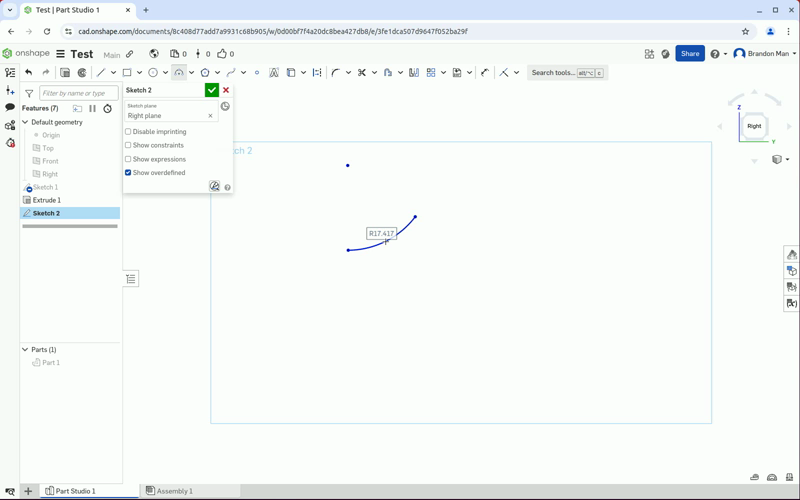
key(esc)
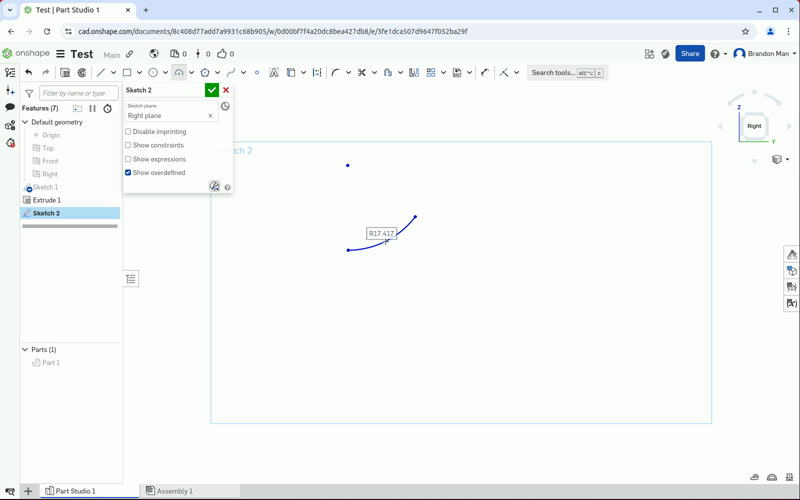
key(l)
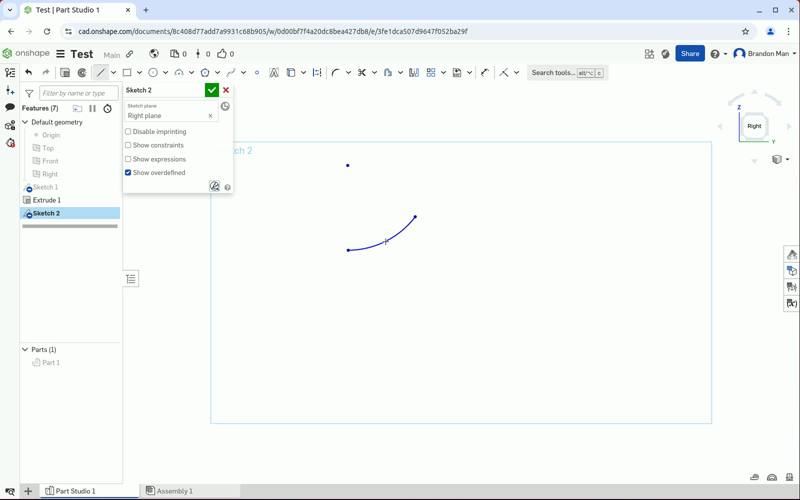
mouse_move(415, 216)
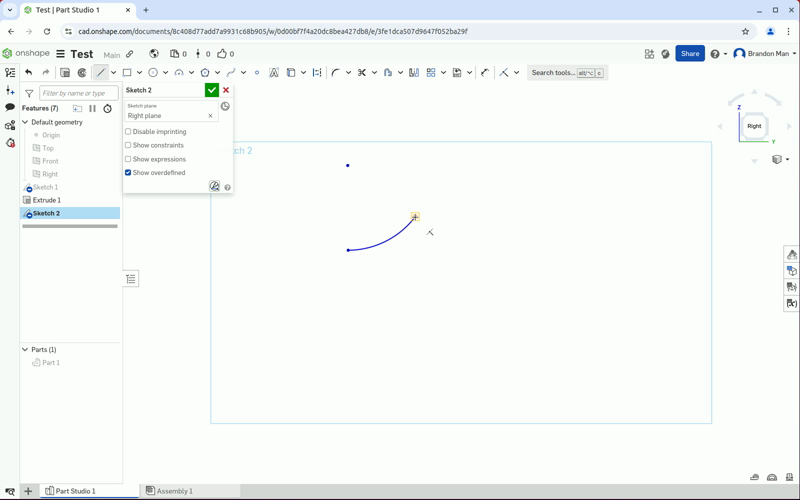
click(415, 216)
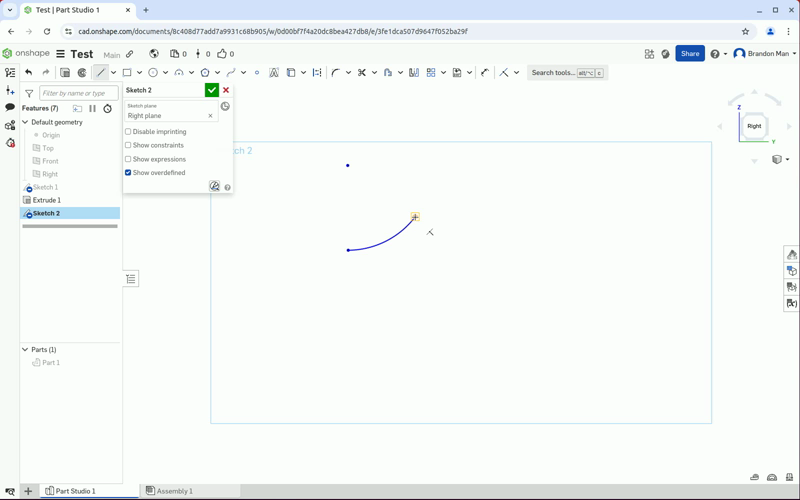
key_down(shift)
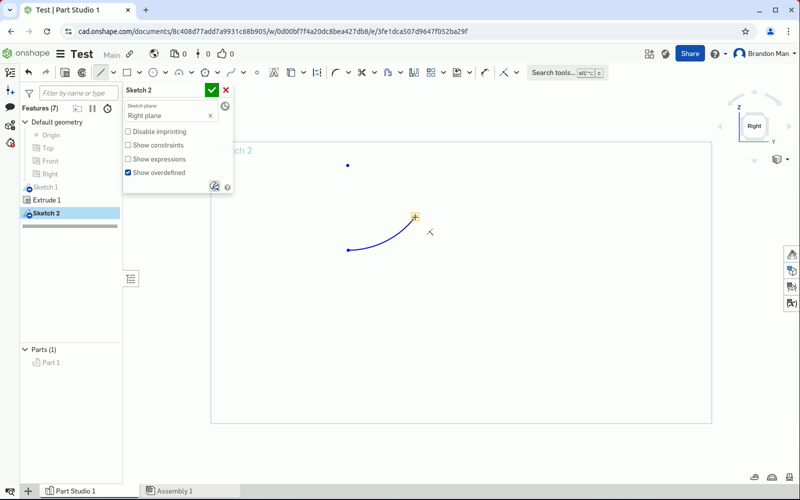
mouse_move(348, 216)
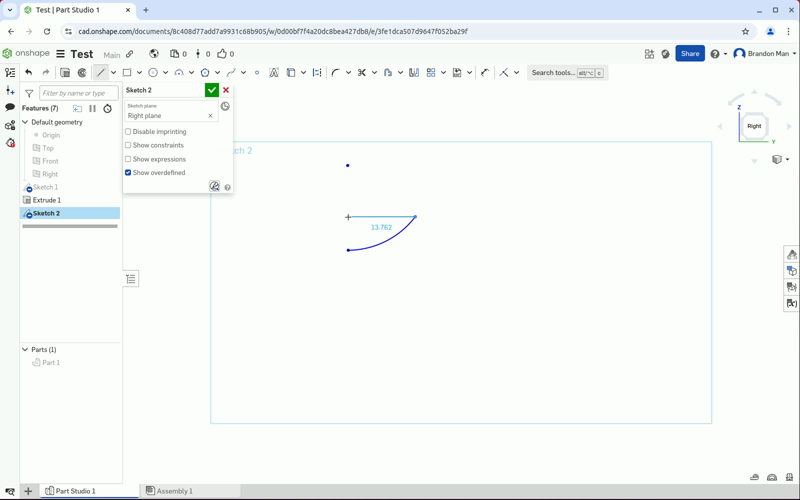
click(348, 216)
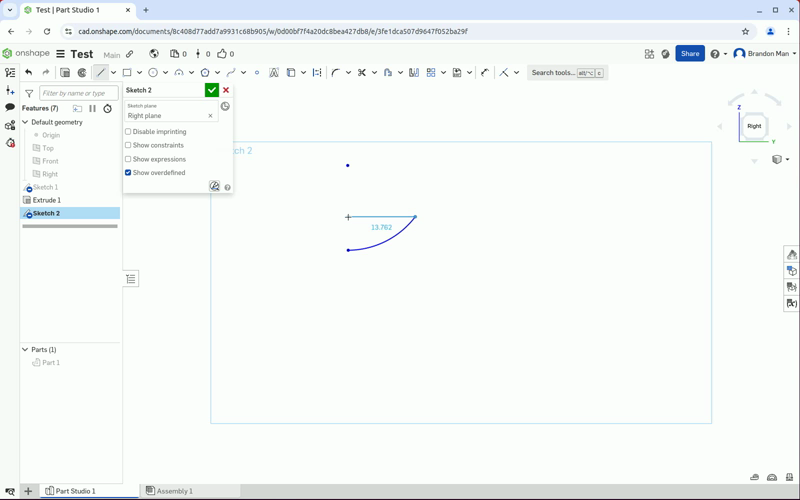
key_up(shift)
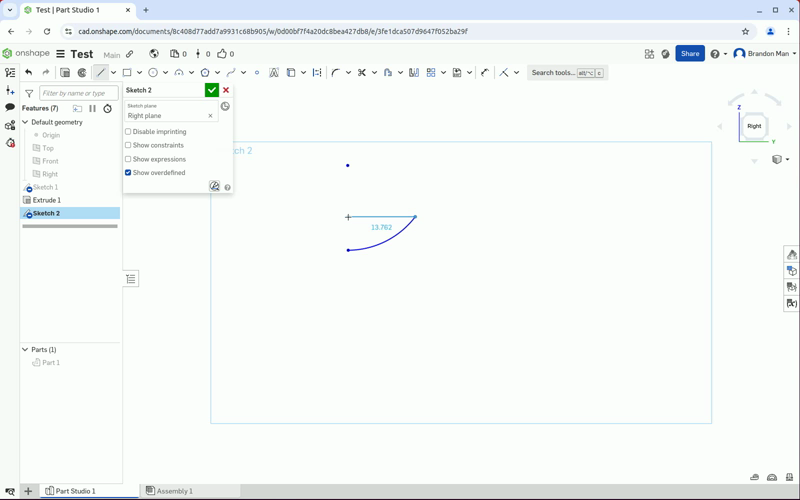
mouse_move(378, 216)
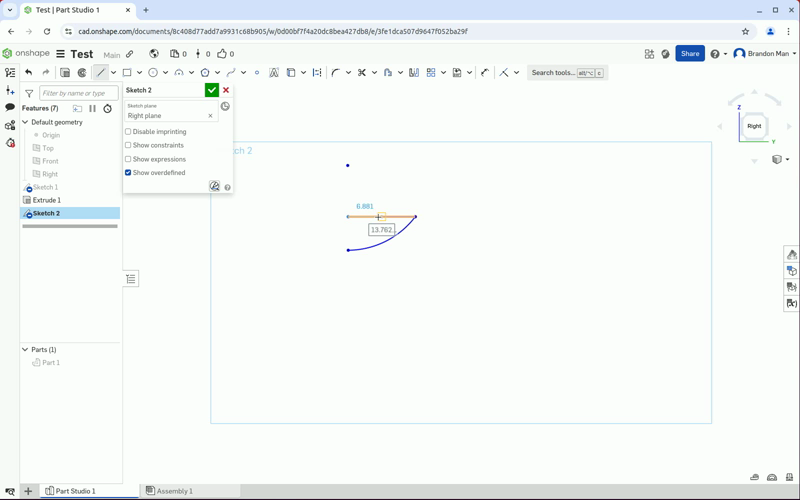
key_down(shift)
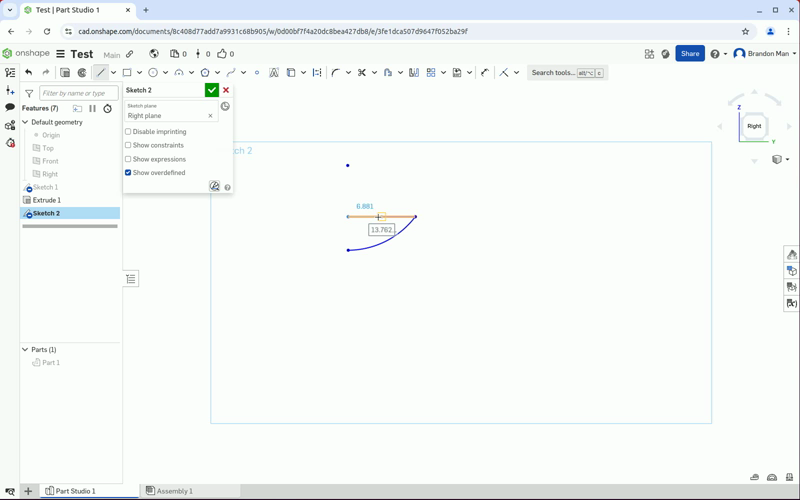
mouse_move(348, 250)
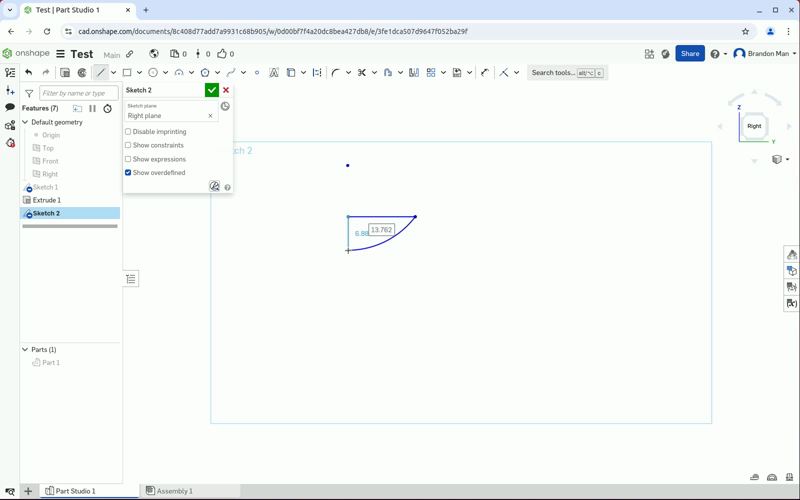
key_up(shift)
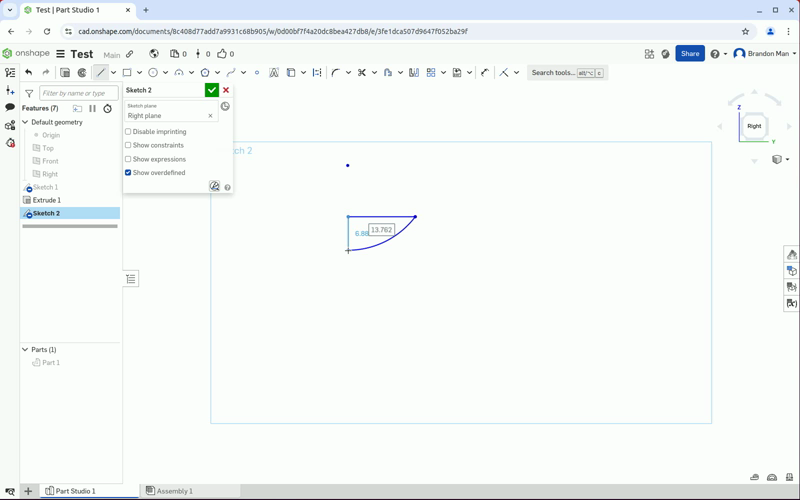
click(348, 250)
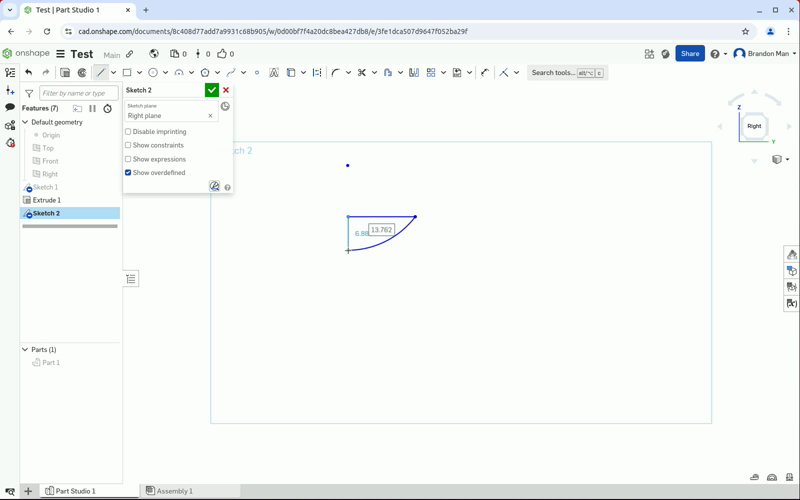
key(esc)
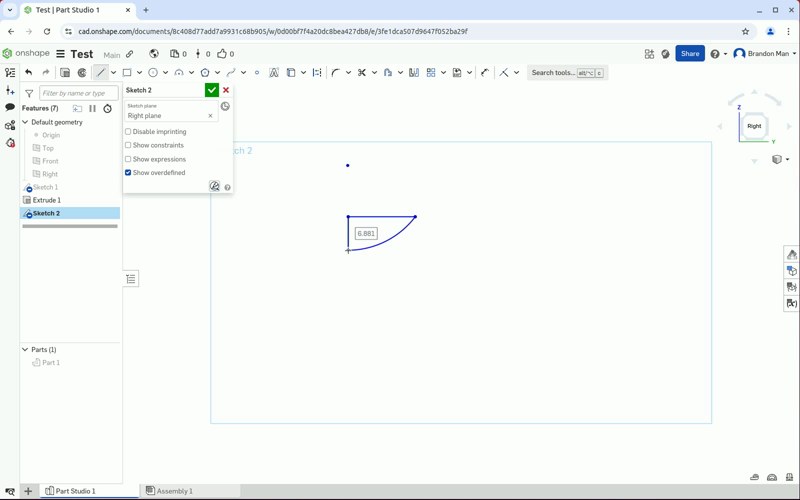
mouse_move(349, 227)
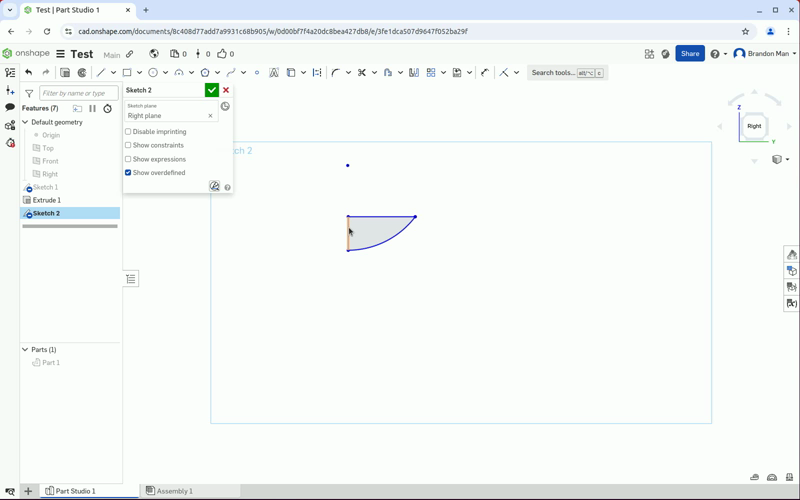
scroll(6)
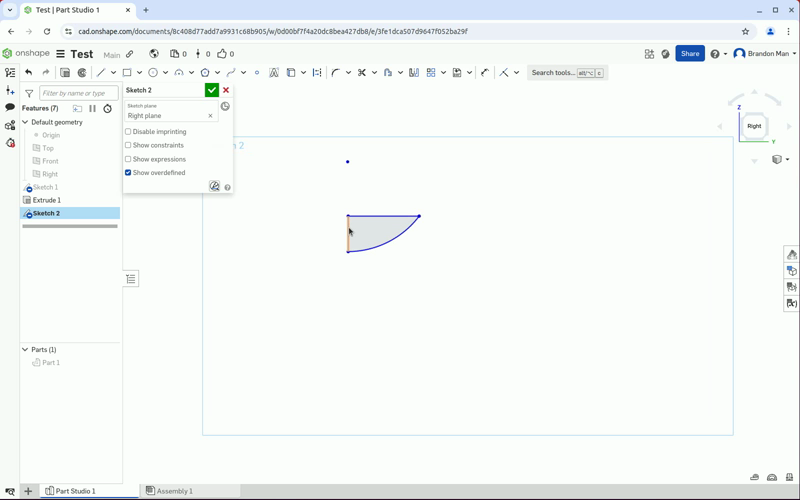
scroll(6)
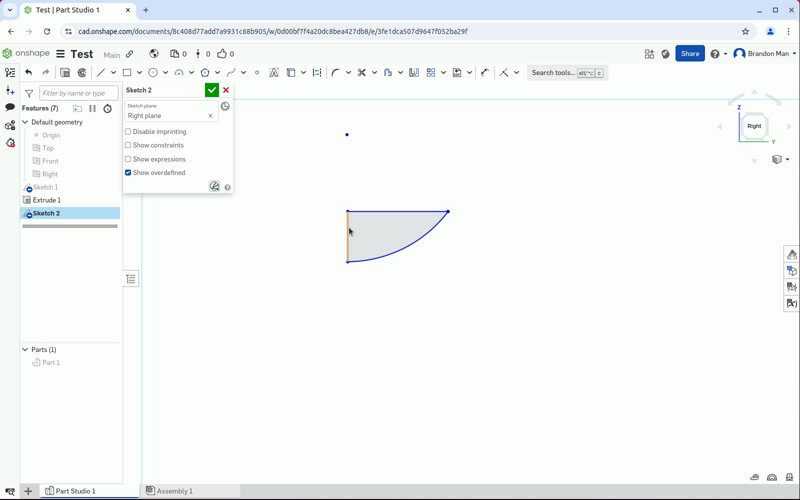
scroll(6)
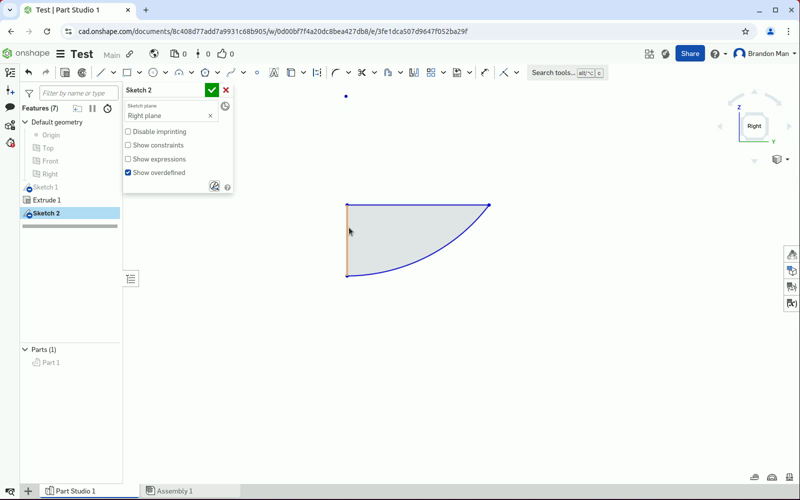
scroll(6)
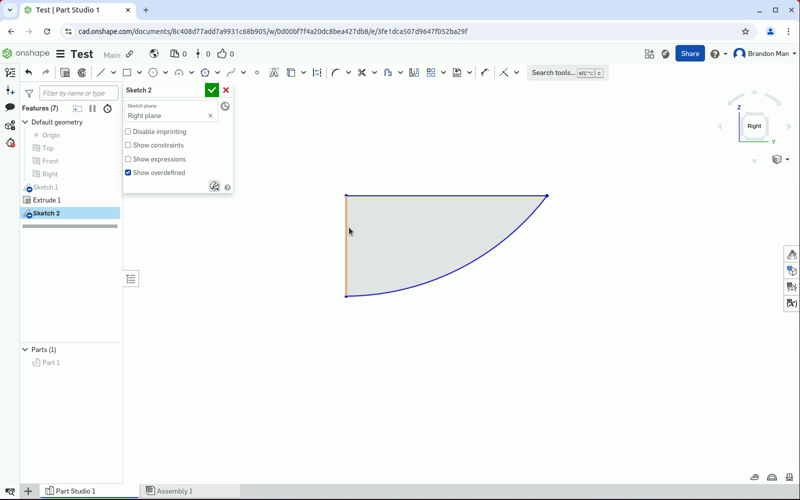
scroll(6)
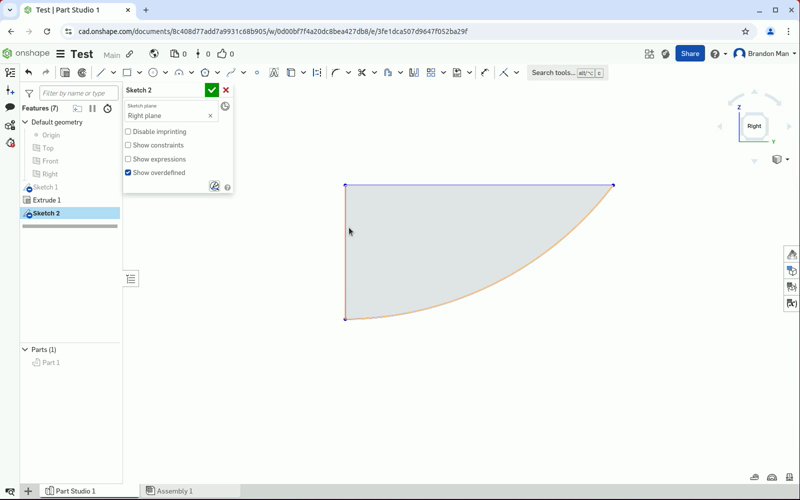
scroll(6)
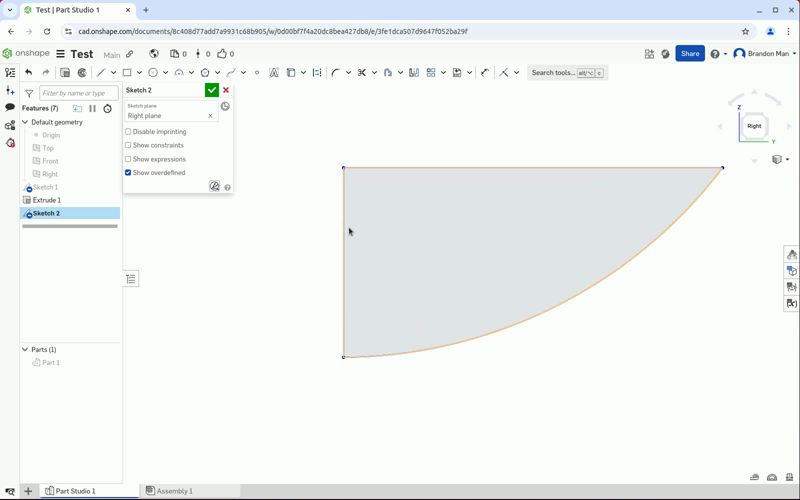
scroll(6)
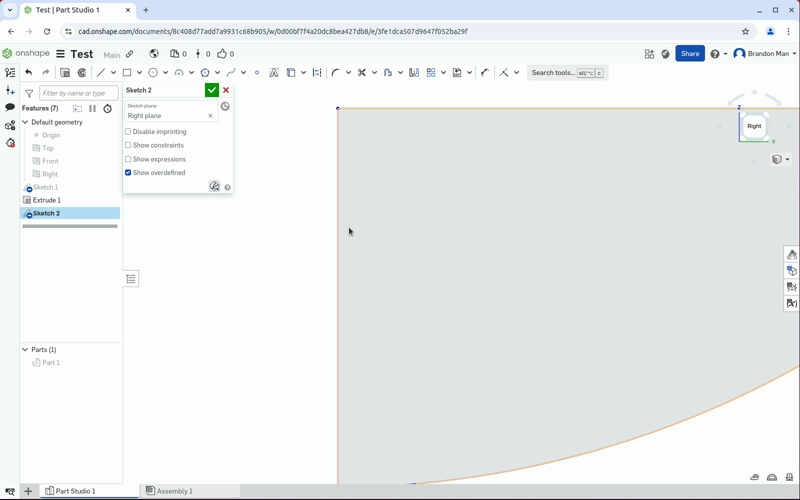
click(349, 227)
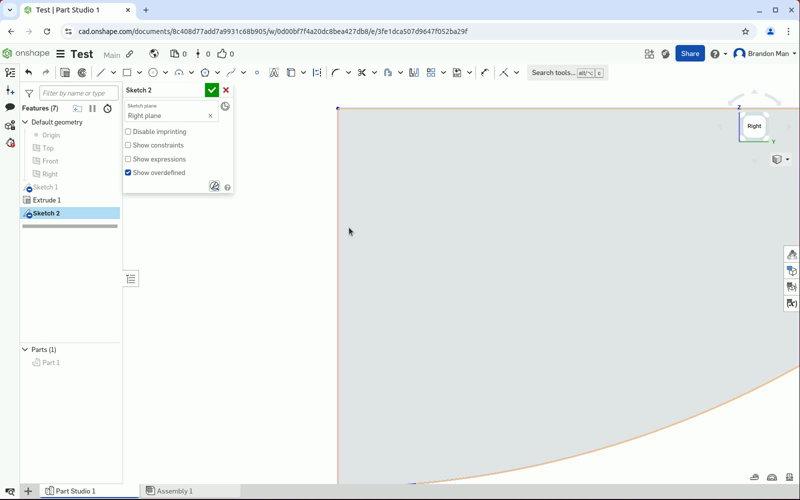
scroll(-6)
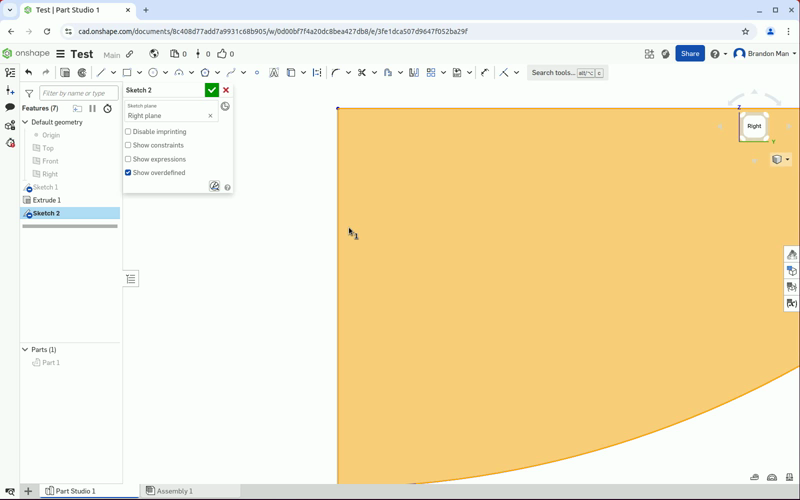
scroll(-6)
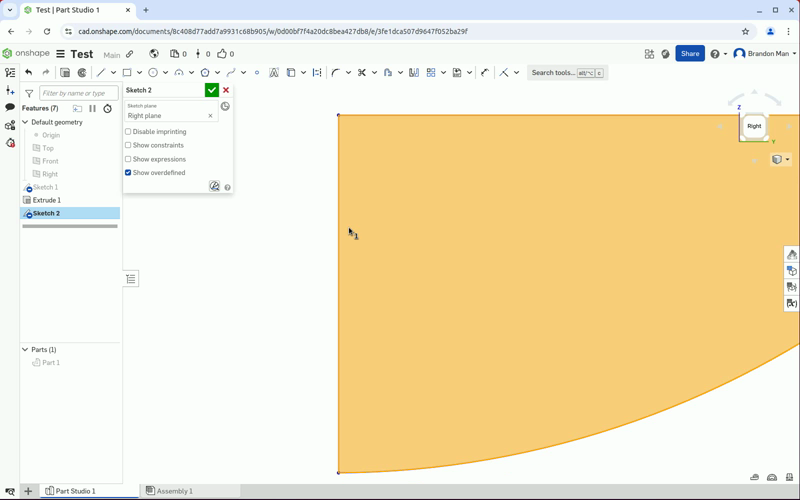
scroll(-6)
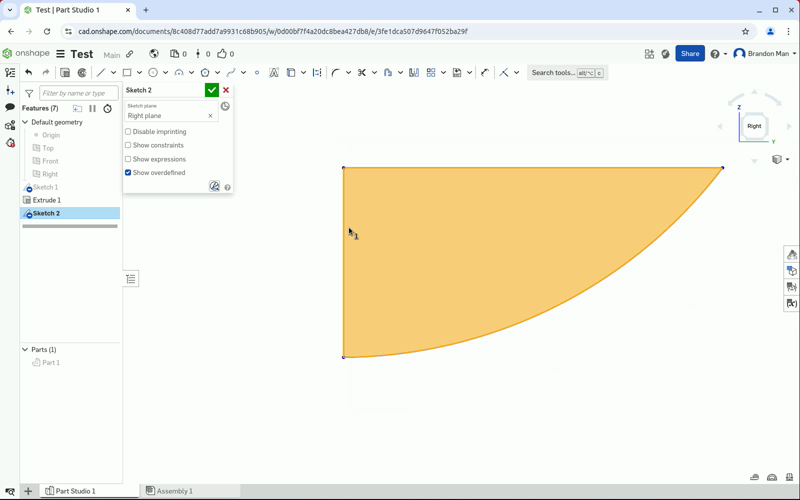
scroll(-6)
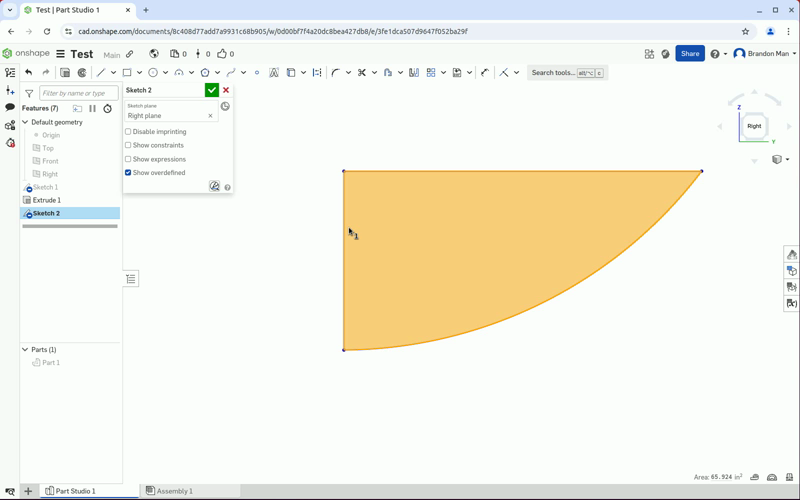
scroll(-6)
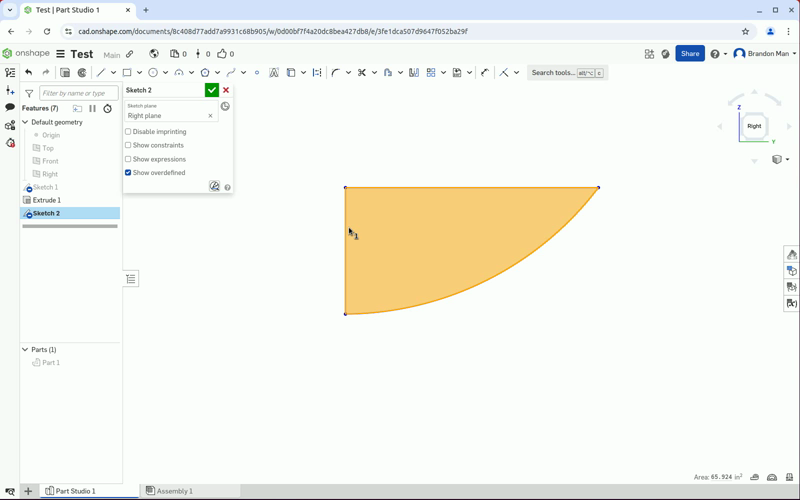
scroll(-6)
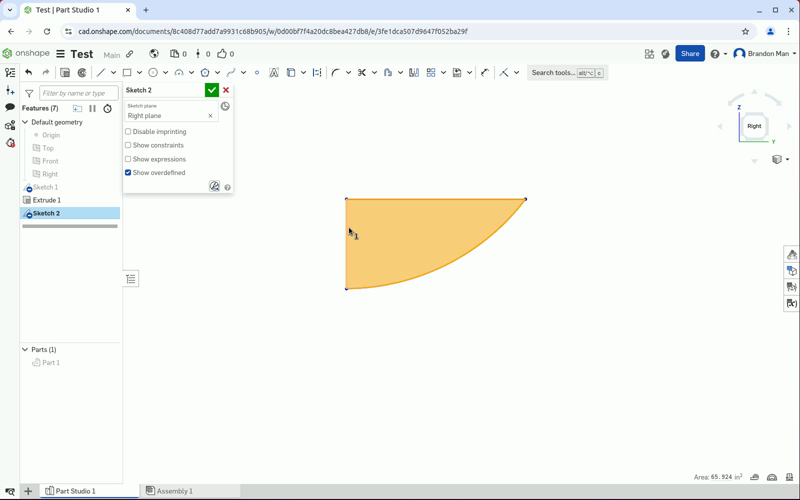
scroll(-6)
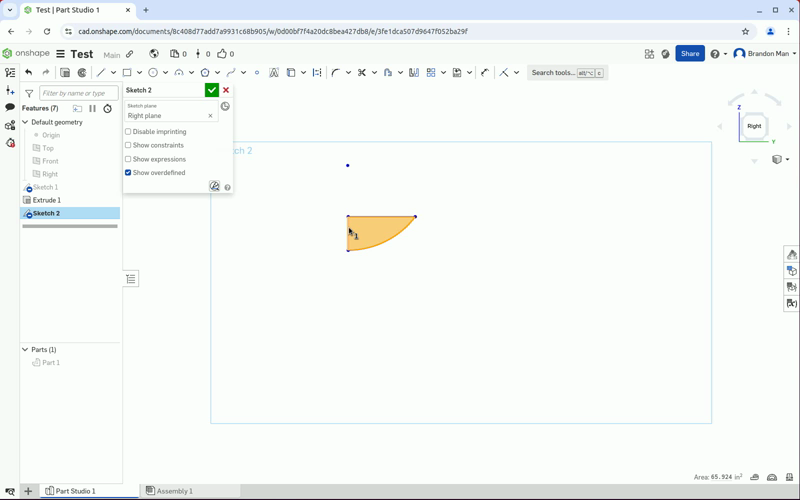
mouse_move(73, 352)
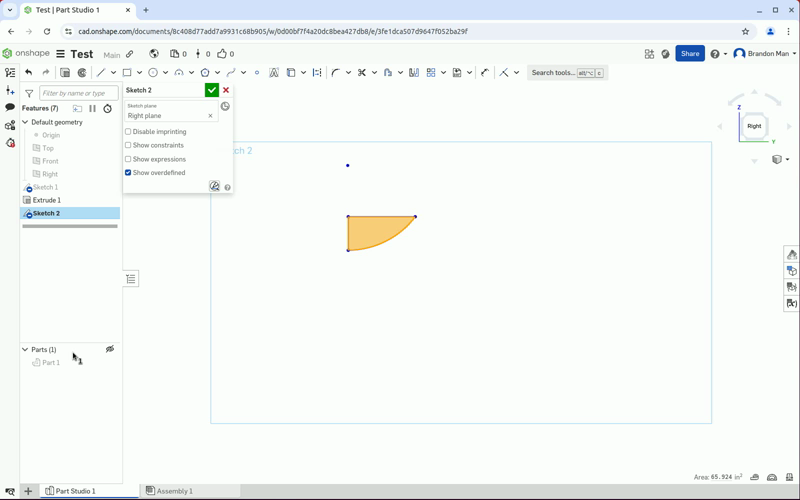
key(shift+y)
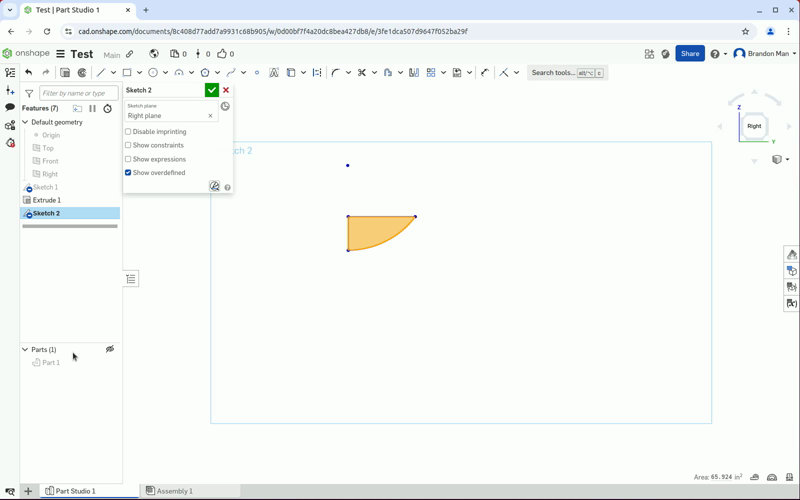
key(shift+e)
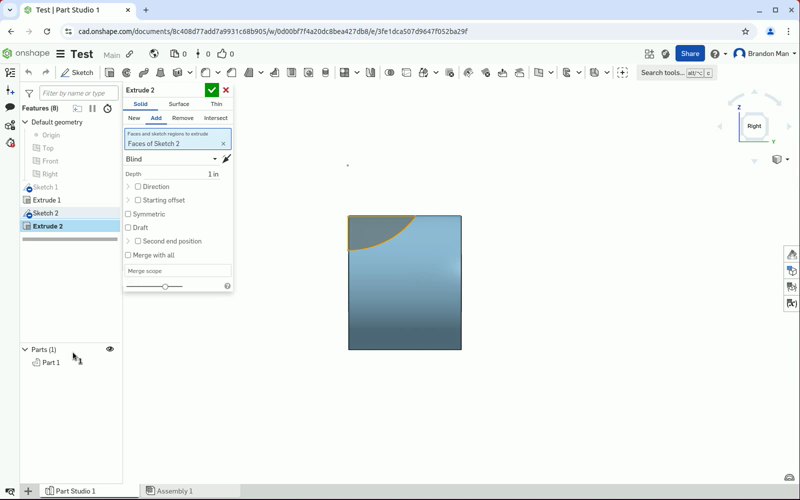
mouse_move(143, 106)
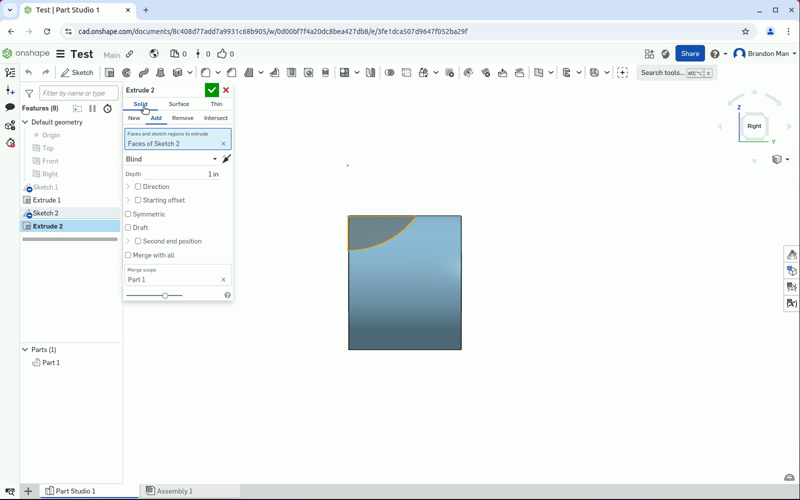
click(143, 106)
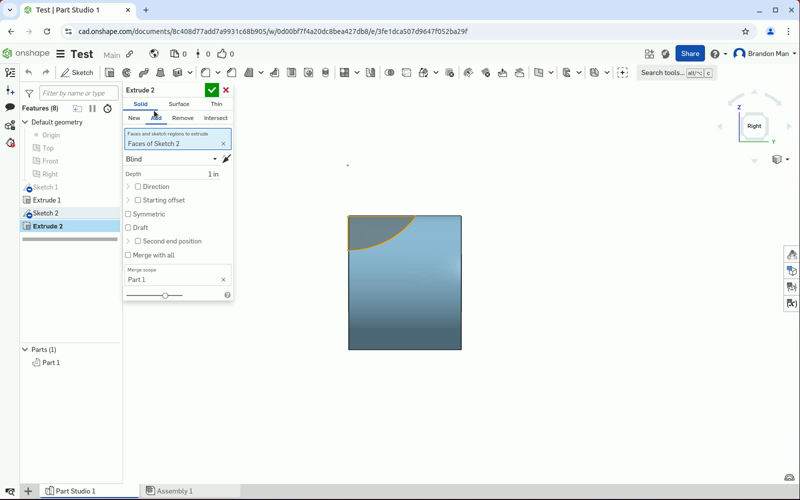
mouse_move(186, 120)
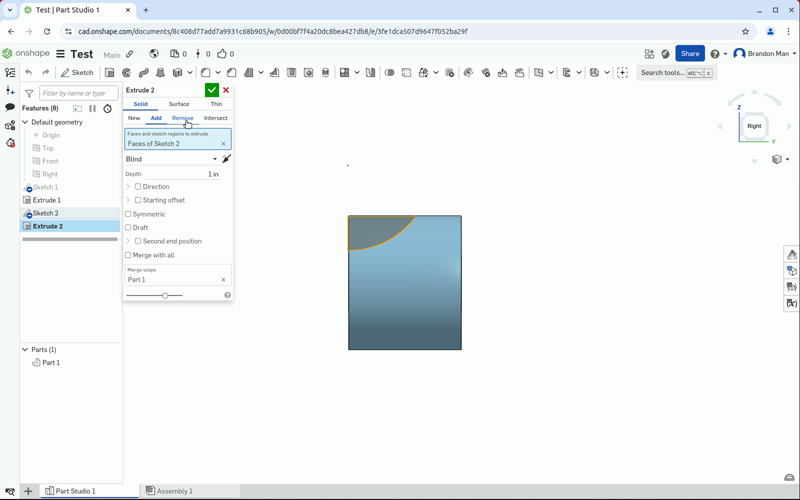
click(186, 120)
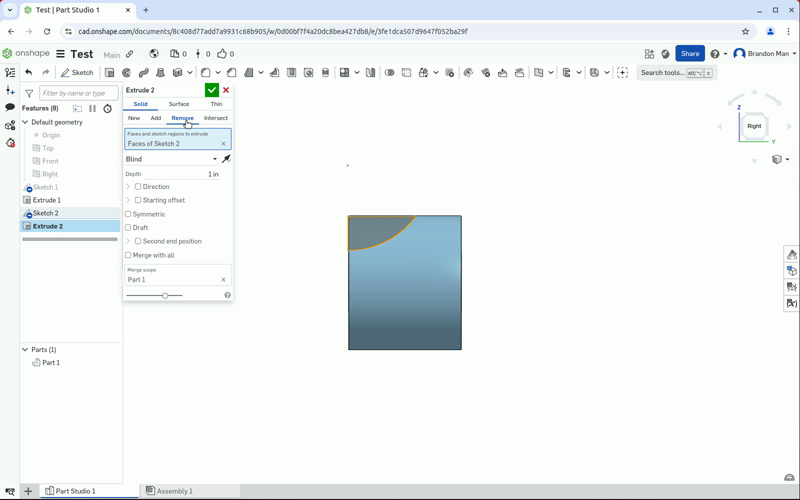
key(tab, 4)
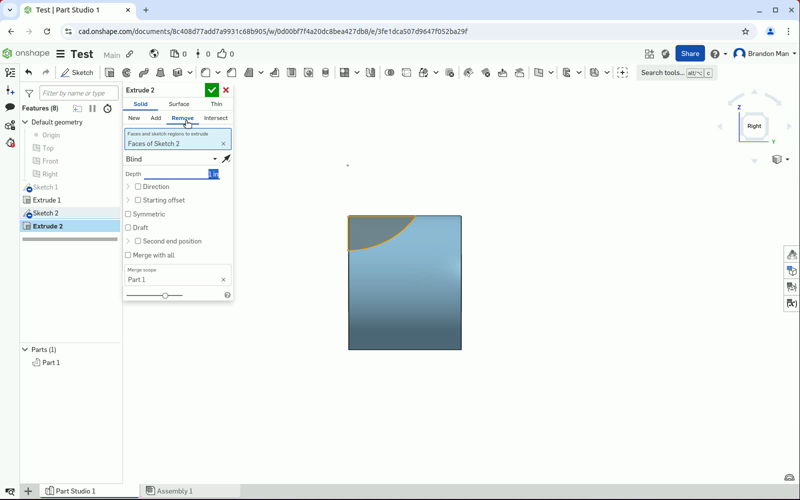
text(27.442)
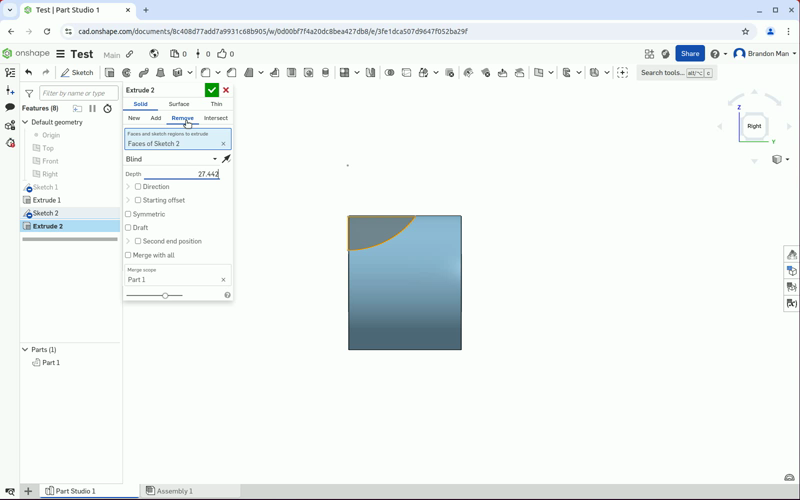
key(tab, 3)
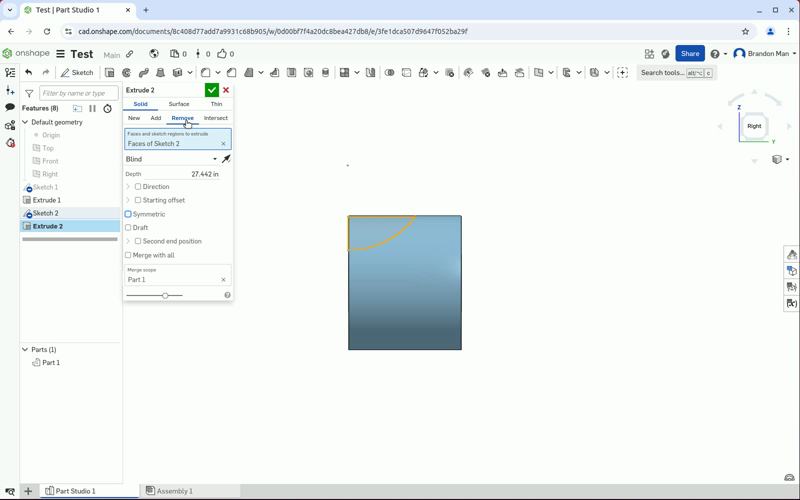
key(space)
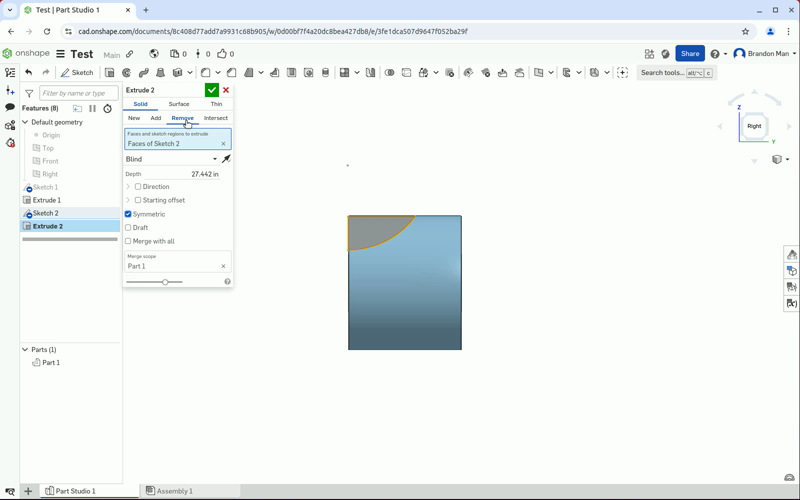
key(tab, 2)
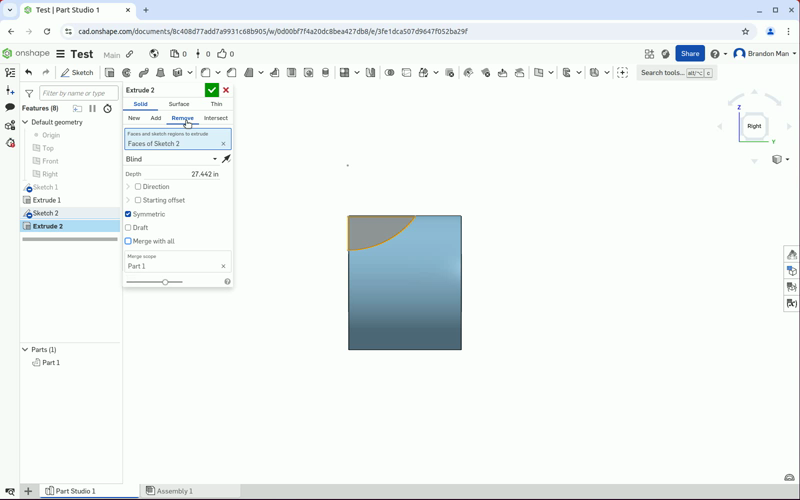
key(space)
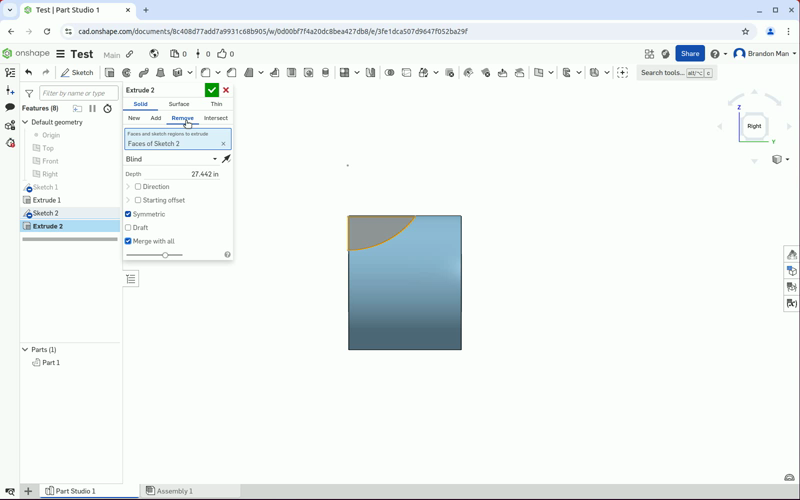
key(enter)
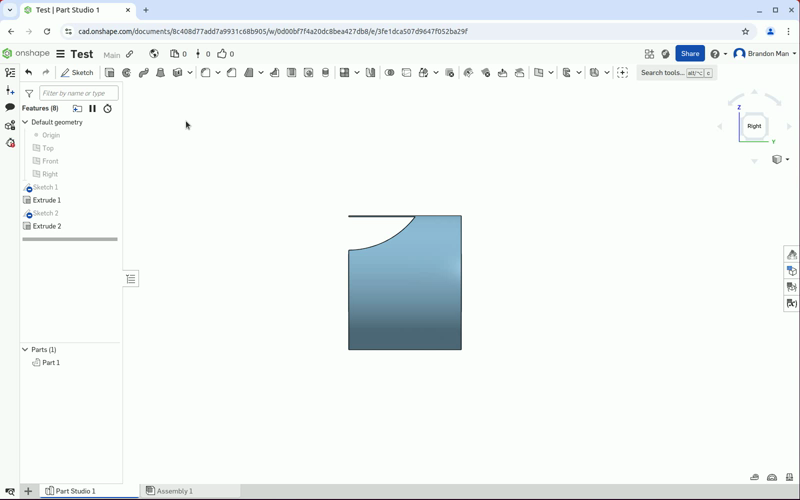
key(shift+h)
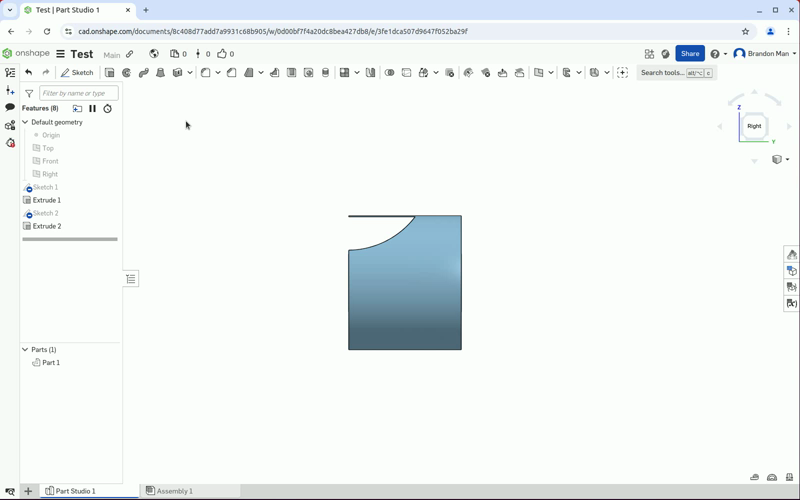
key(shift+h)
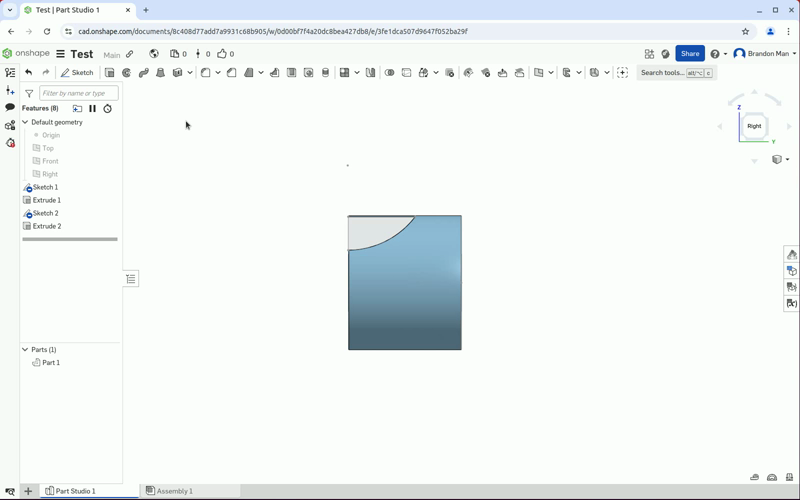
key(shift+7)
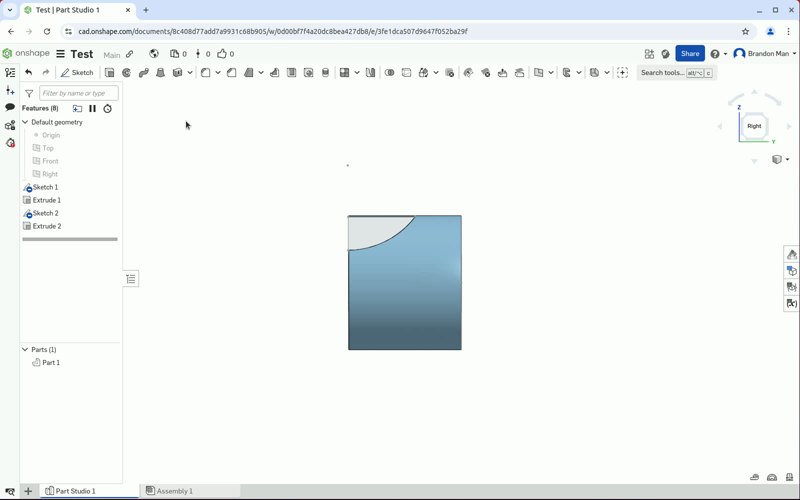
key(right, 2)
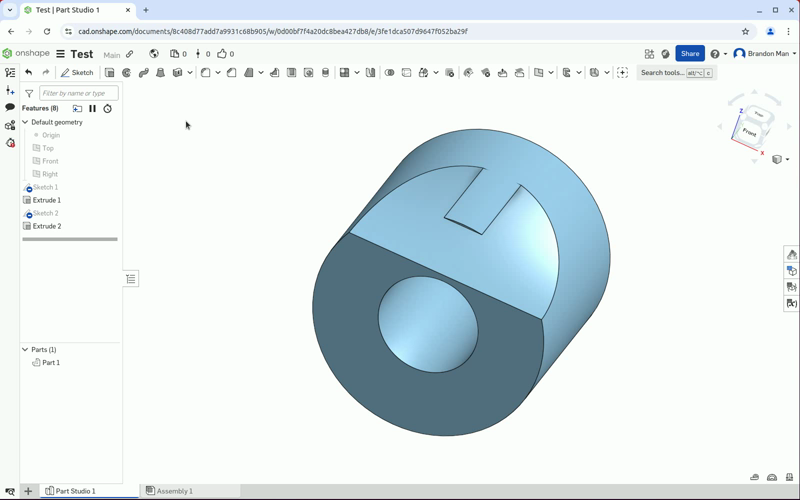
key(down, 2)
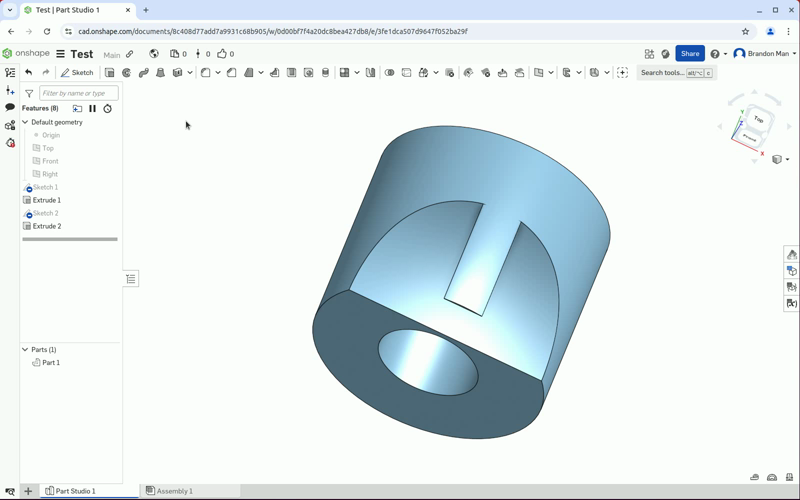
key(up, 2)
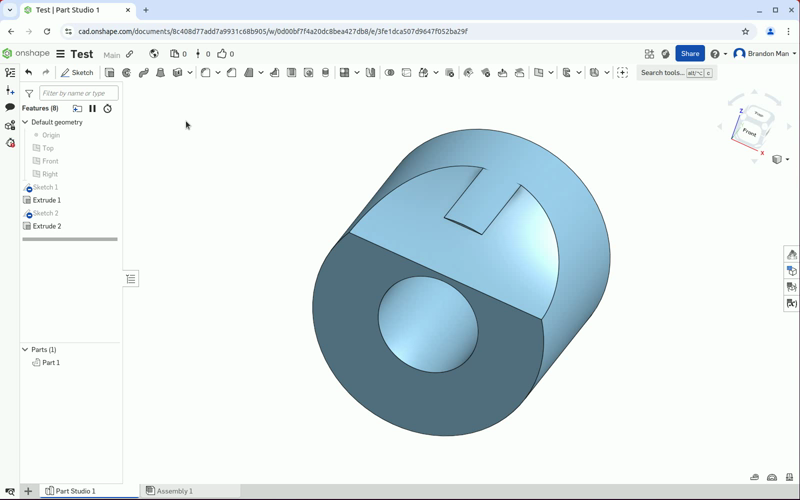
key(left, 2)
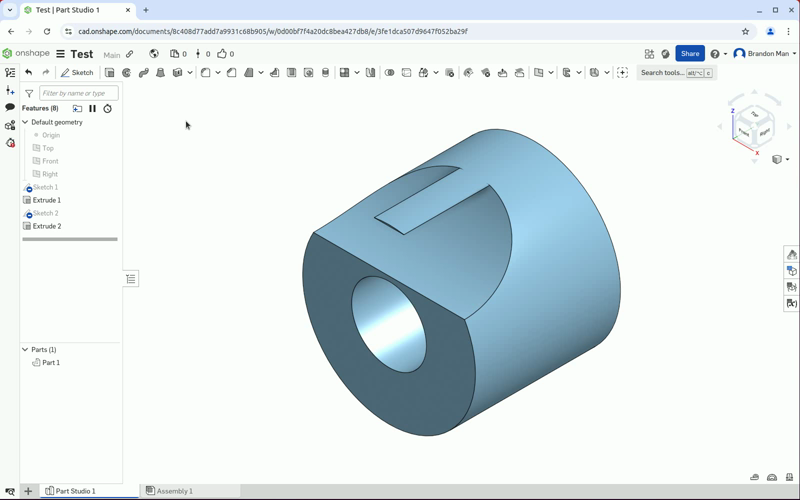
mouse_move(73, 189)
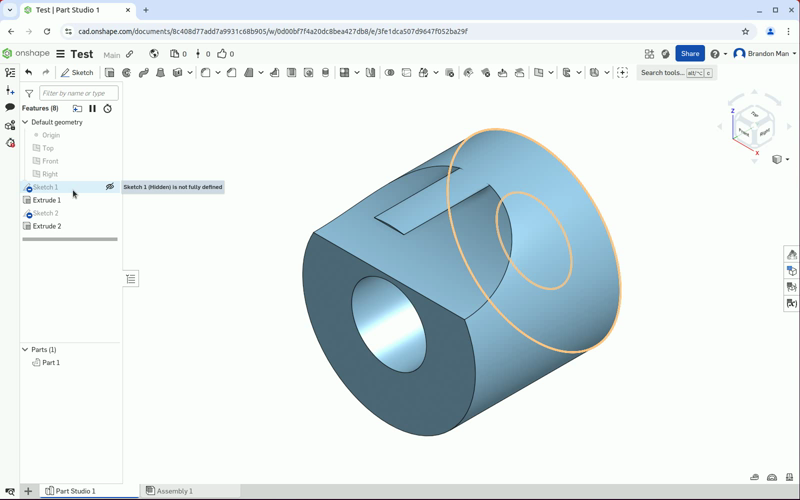
click(73, 189)